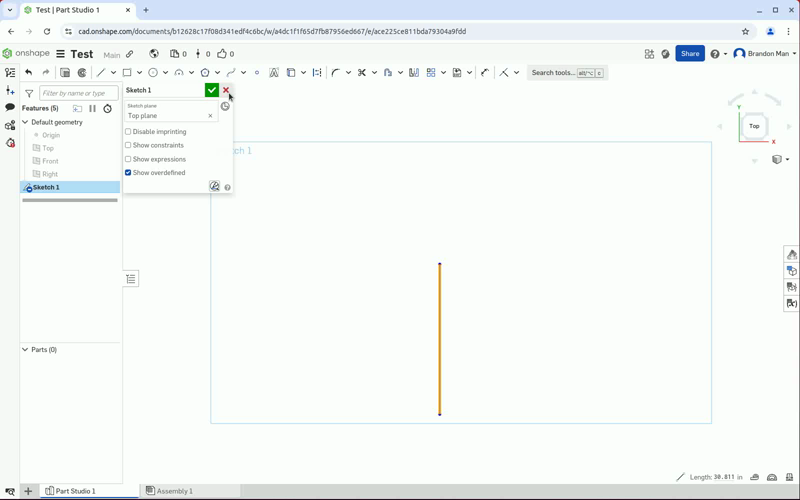
key(shift+h)
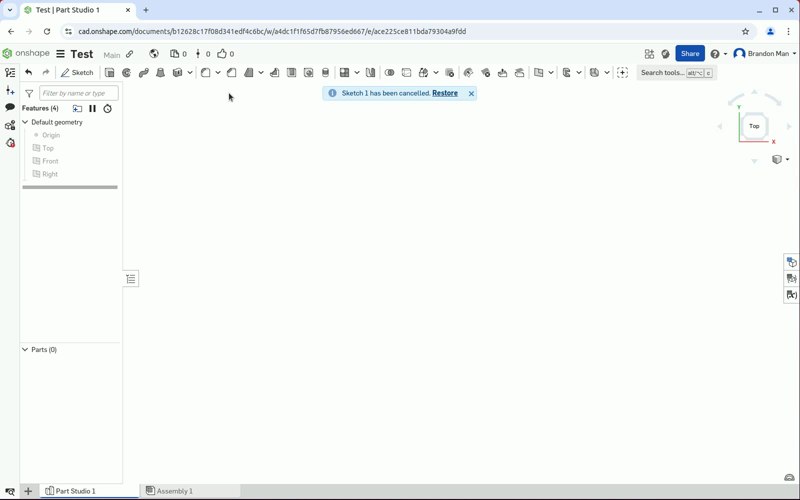
mouse_move(73, 352)
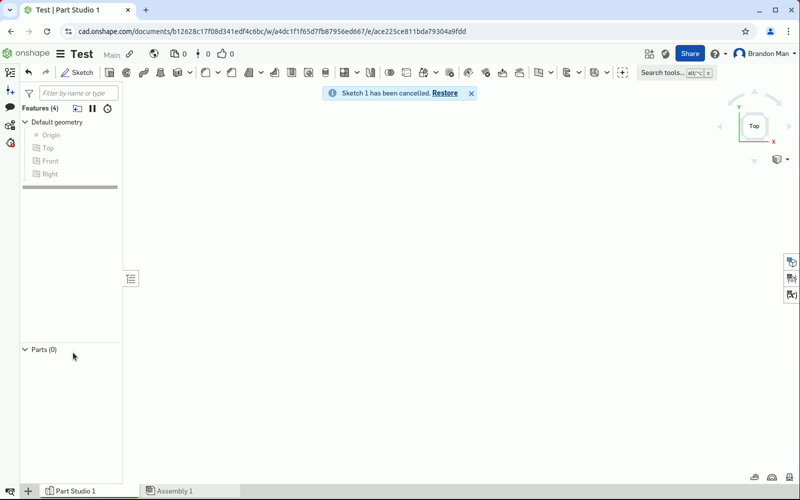
key(y)
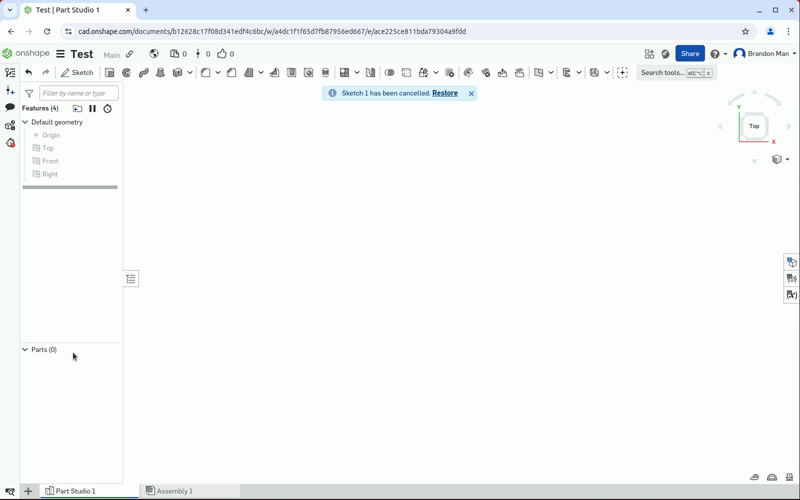
key(shift+p)
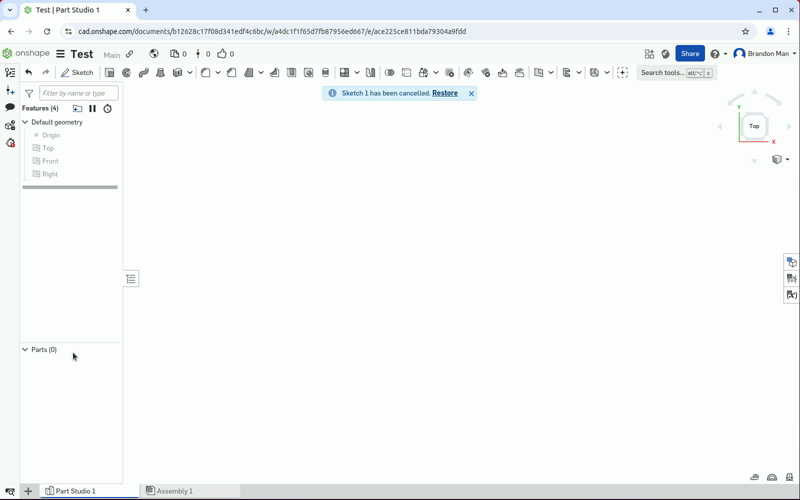
key(space)
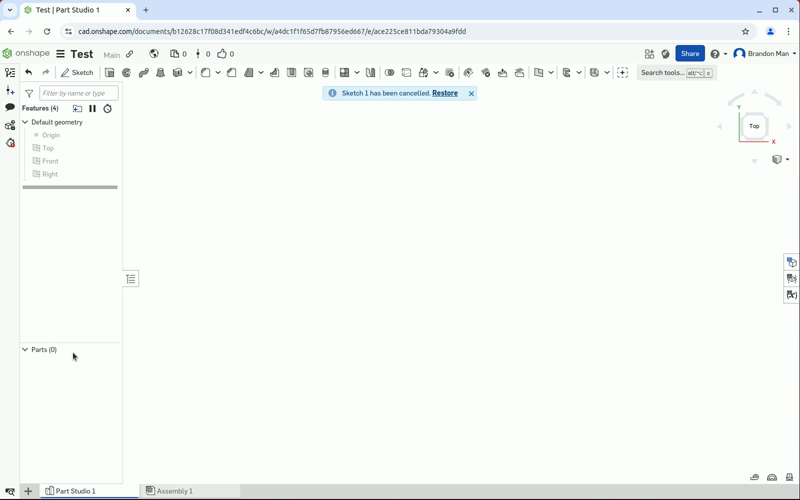
key_down(shift)
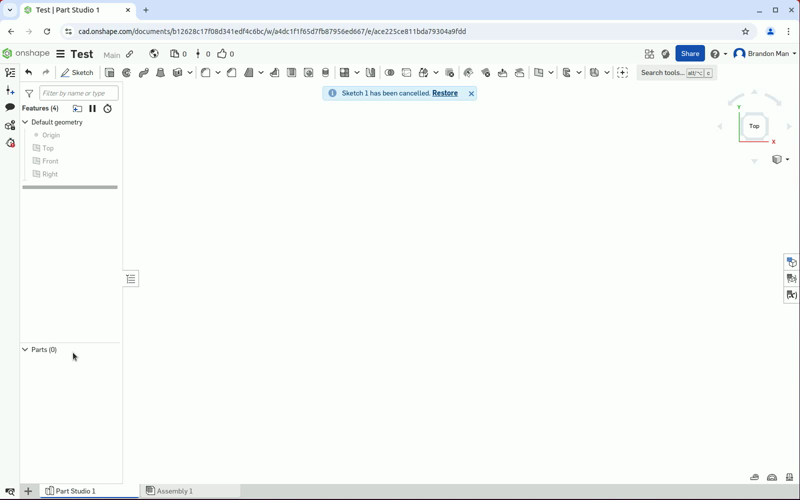
key(up)
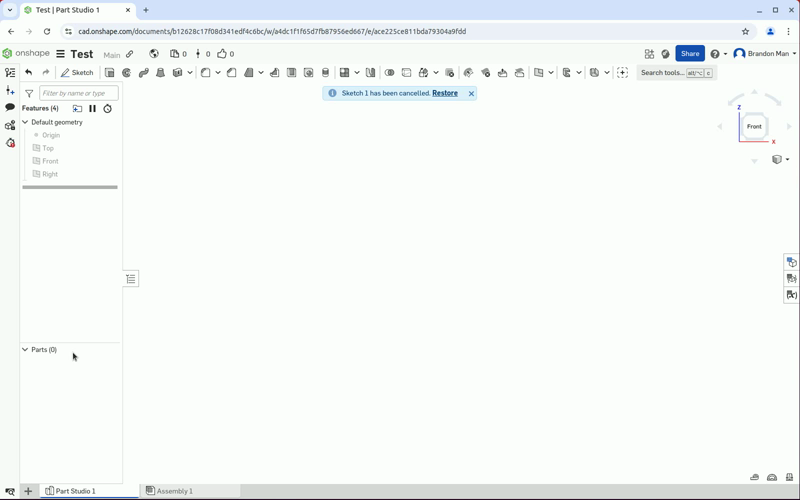
key_up(shift)
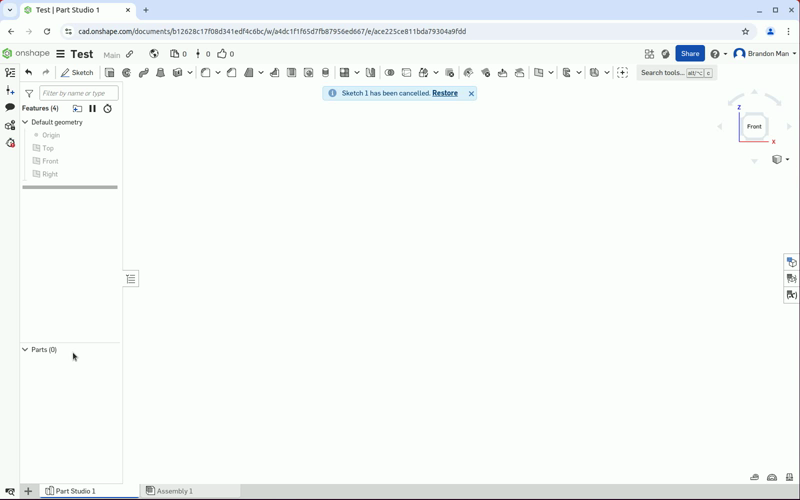
mouse_move(73, 352)
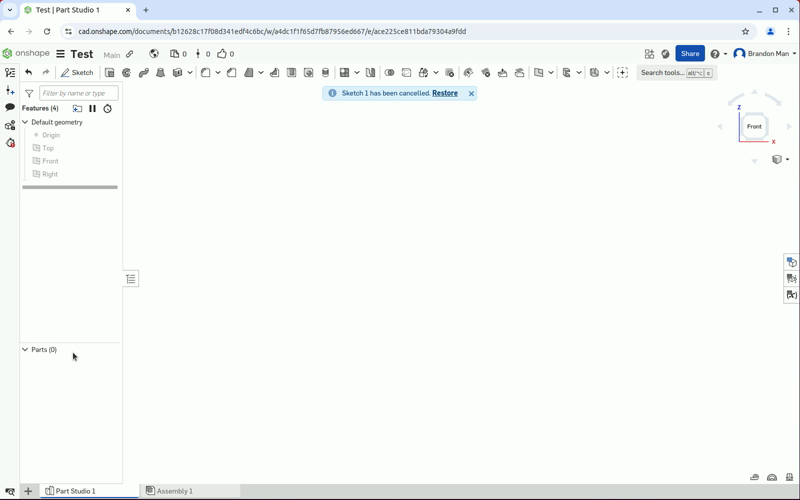
key(shift+y)
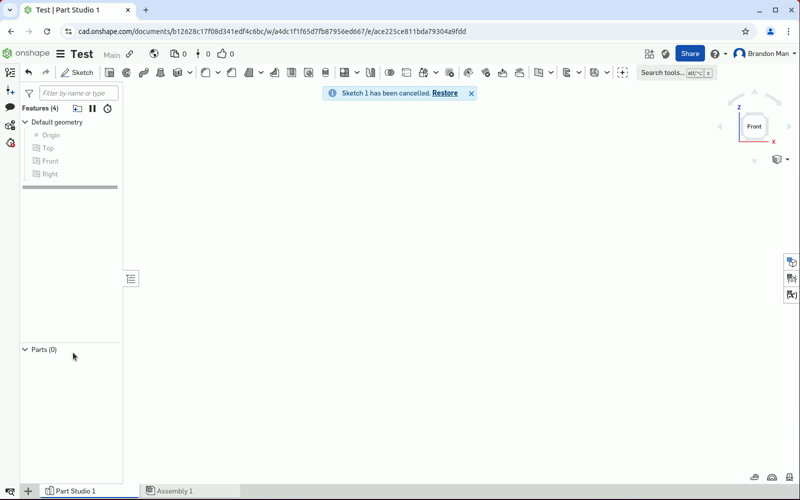
key(shift+s)
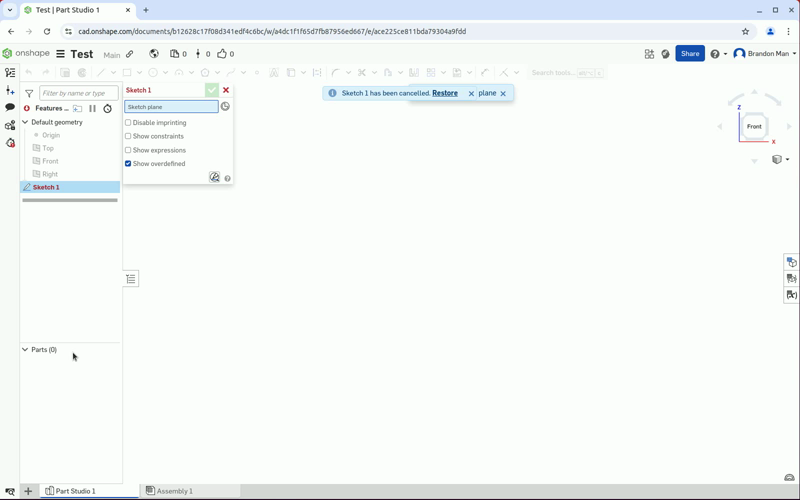
mouse_move(73, 163)
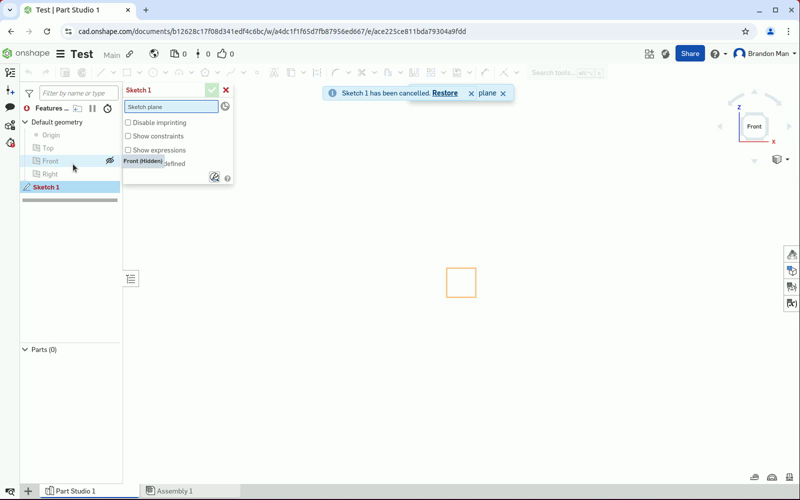
click(73, 163)
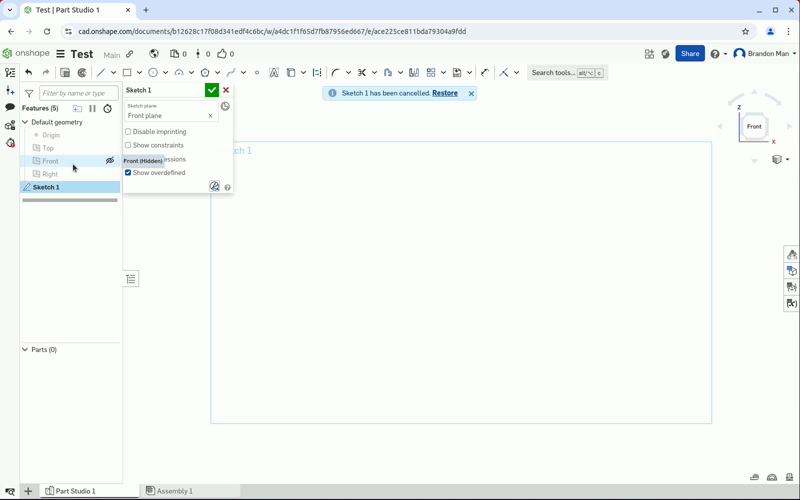
mouse_move(73, 352)
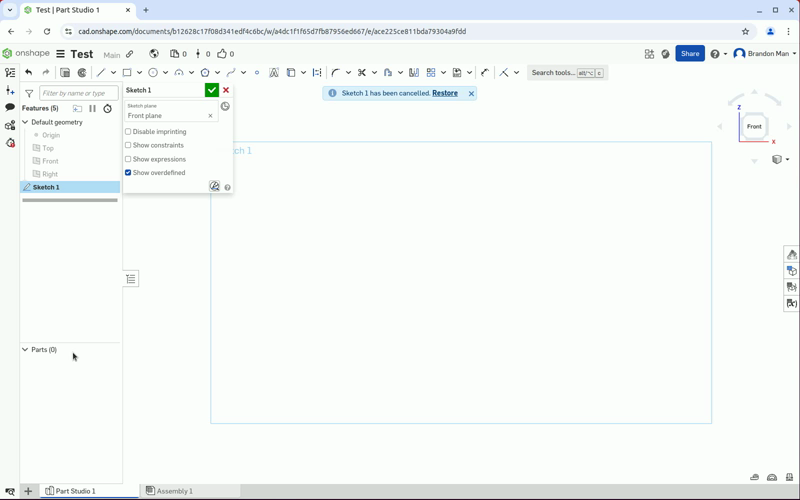
key(y)
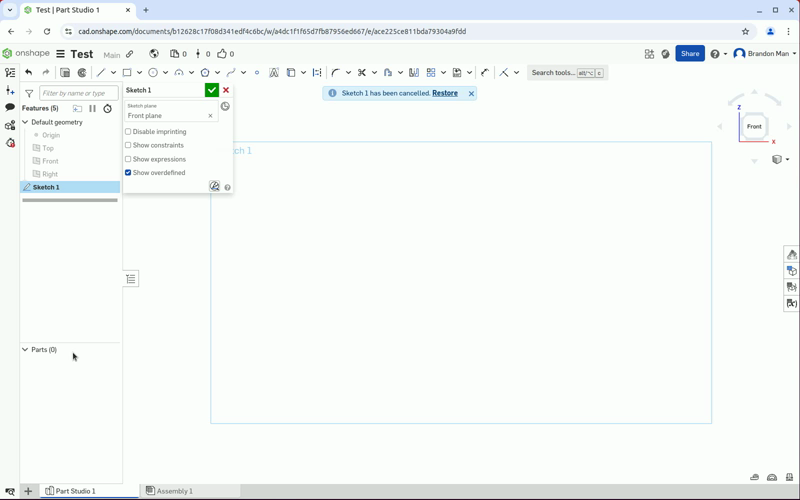
key(l)
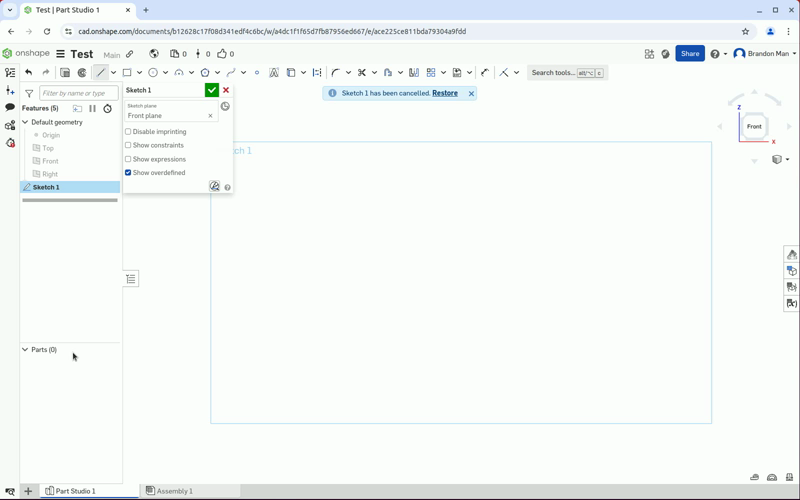
key_down(shift)
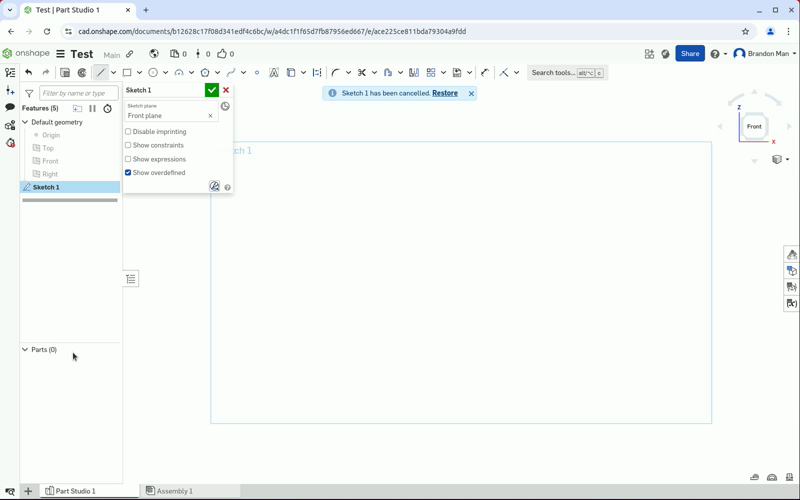
mouse_move(468, 370)
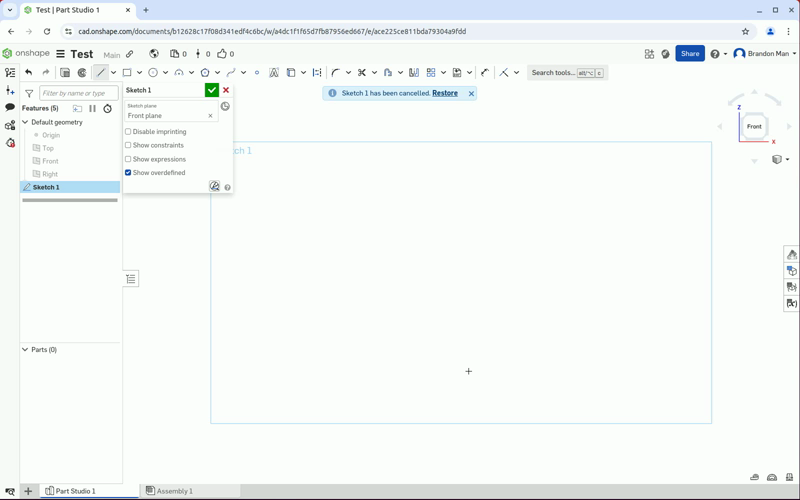
click(468, 370)
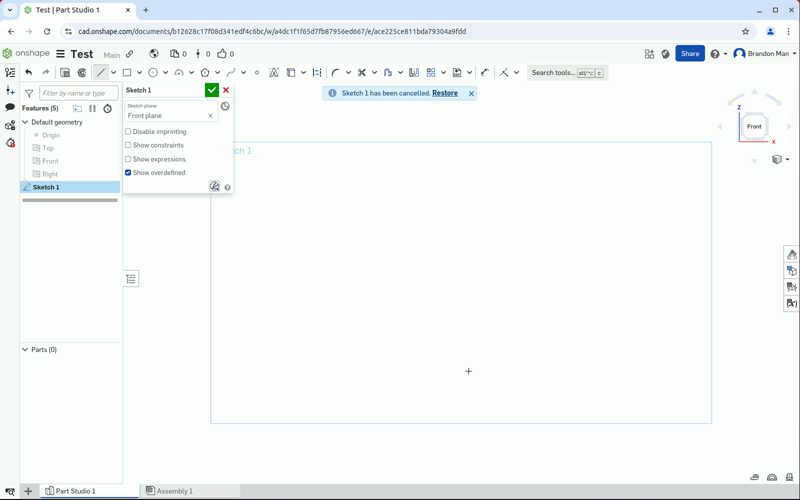
key_up(shift)
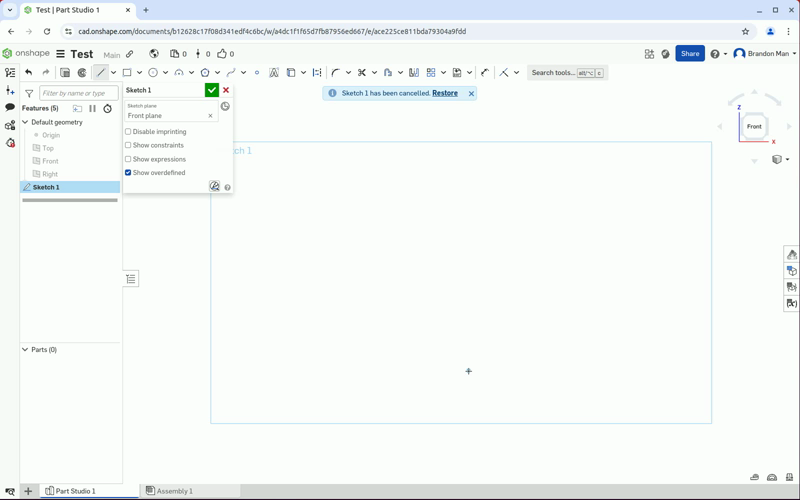
key_down(shift)
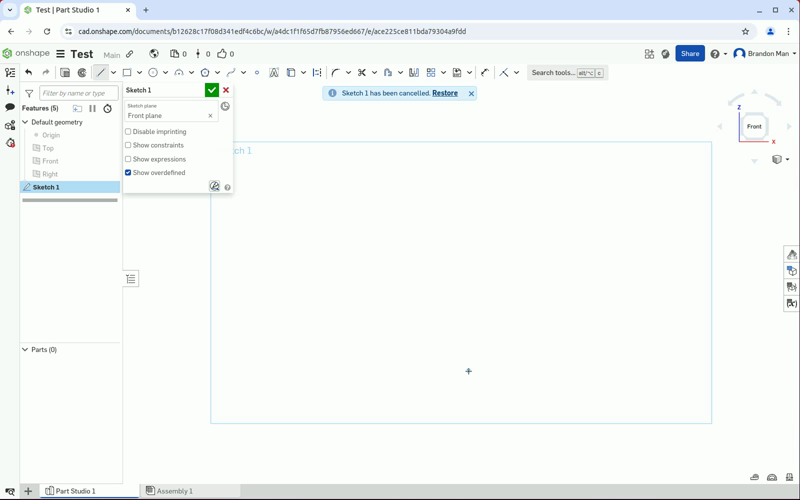
mouse_move(498, 370)
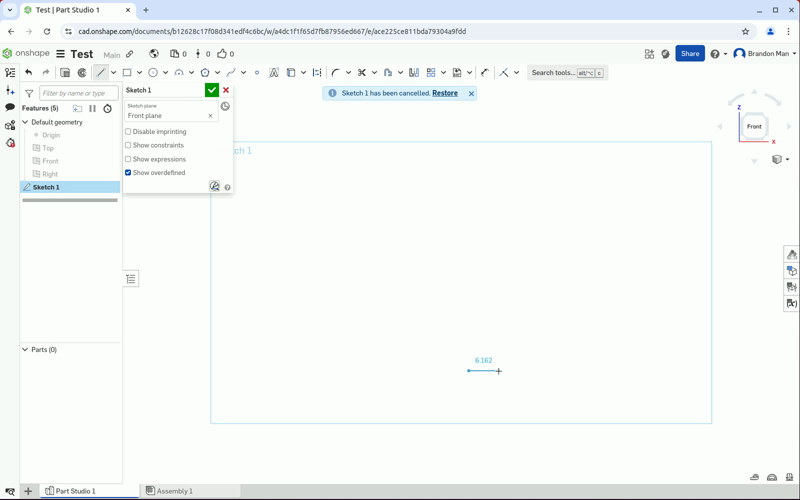
mouse_move(525, 370)
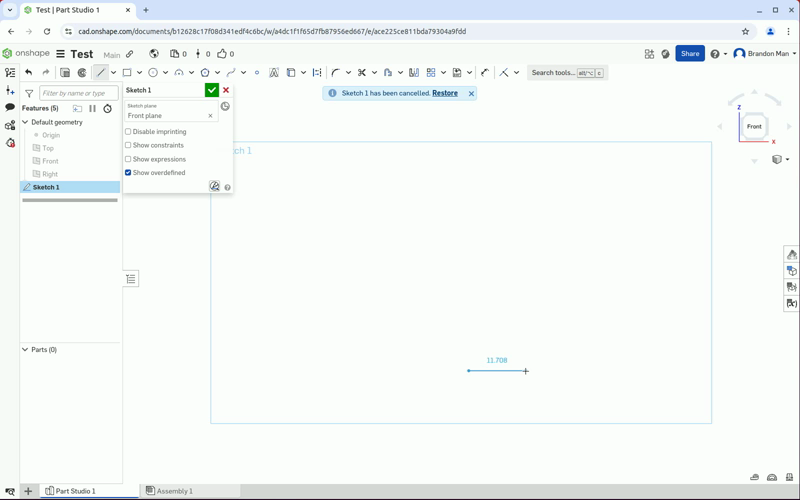
click(525, 370)
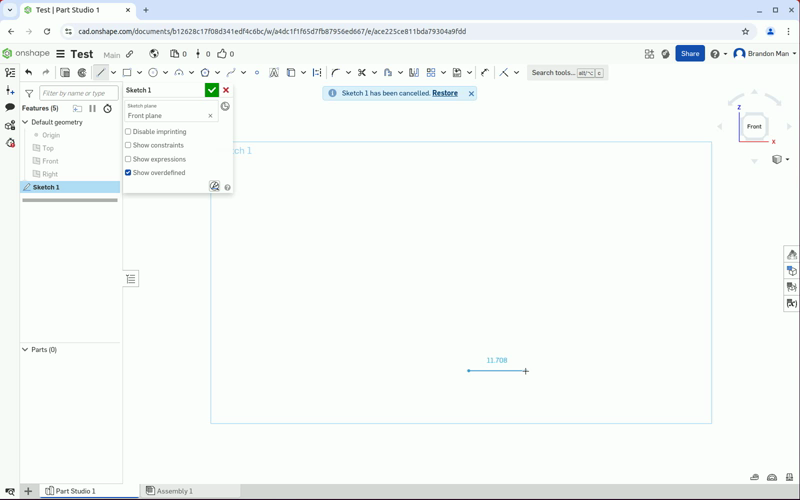
key_up(shift)
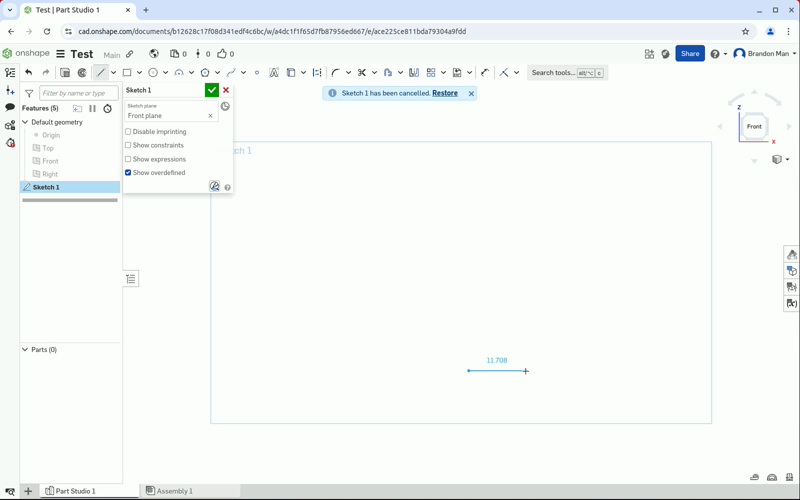
key_down(shift)
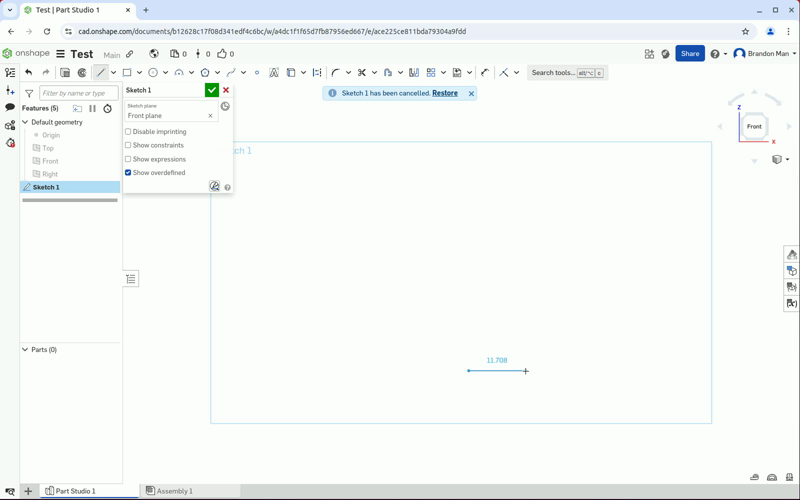
mouse_move(525, 258)
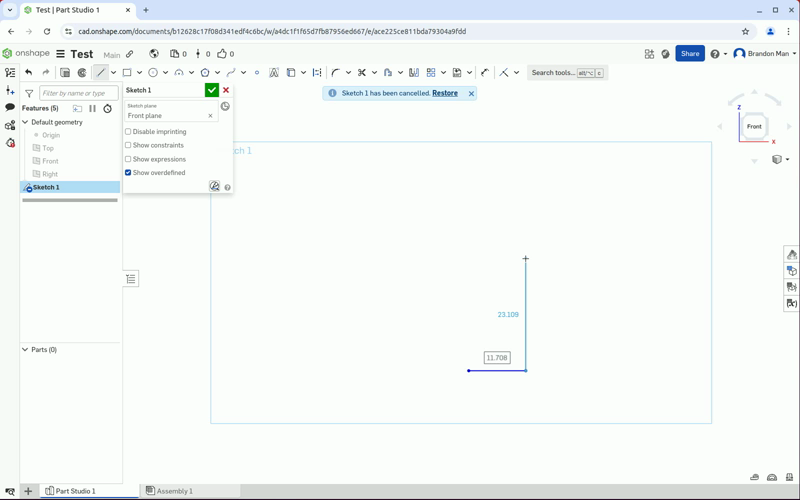
click(525, 258)
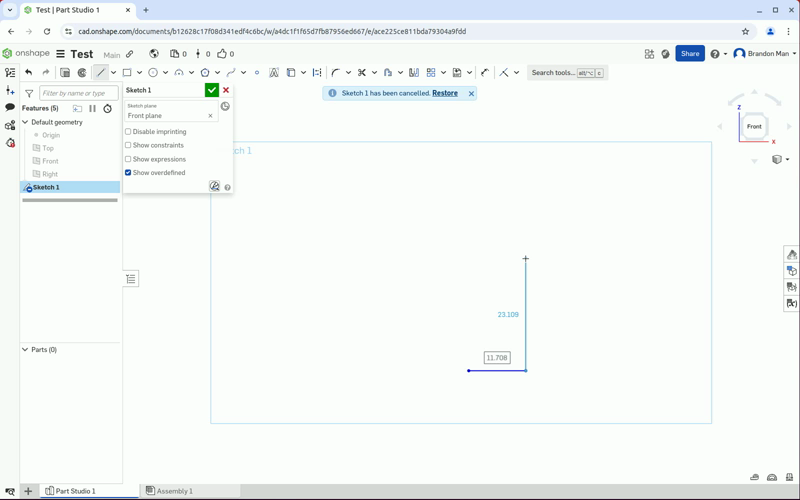
key_up(shift)
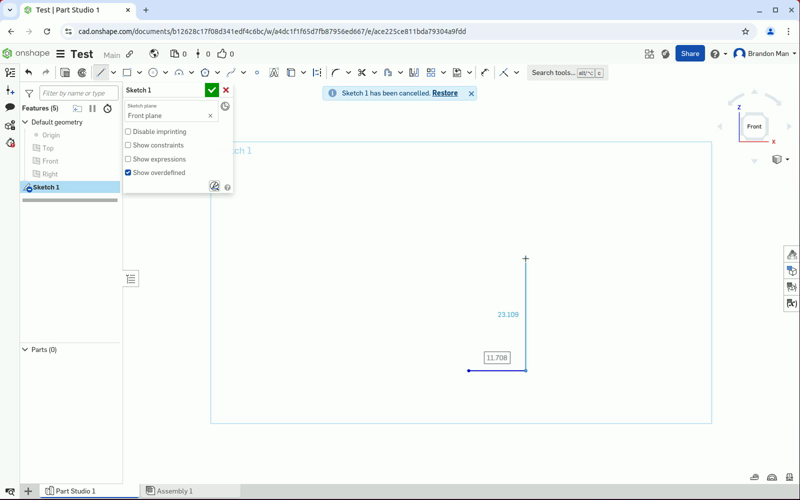
key_down(shift)
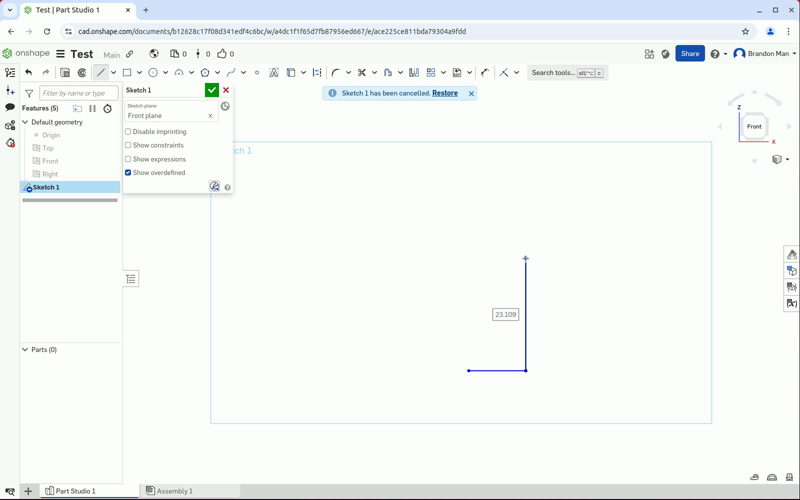
mouse_move(555, 258)
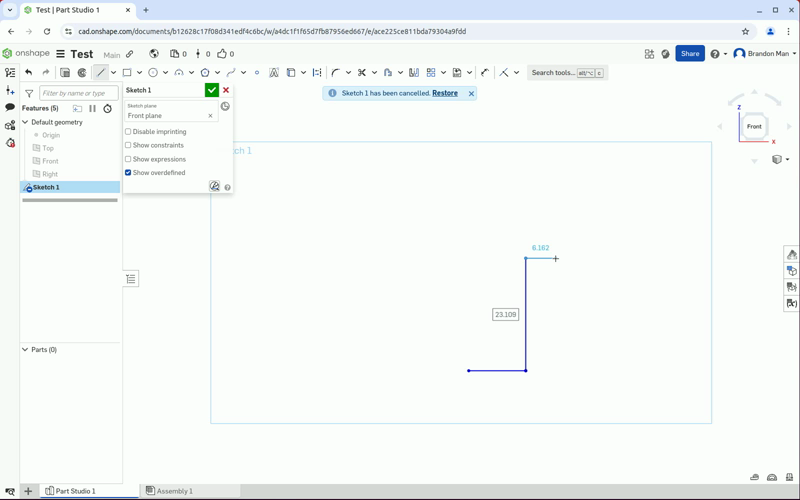
mouse_move(468, 258)
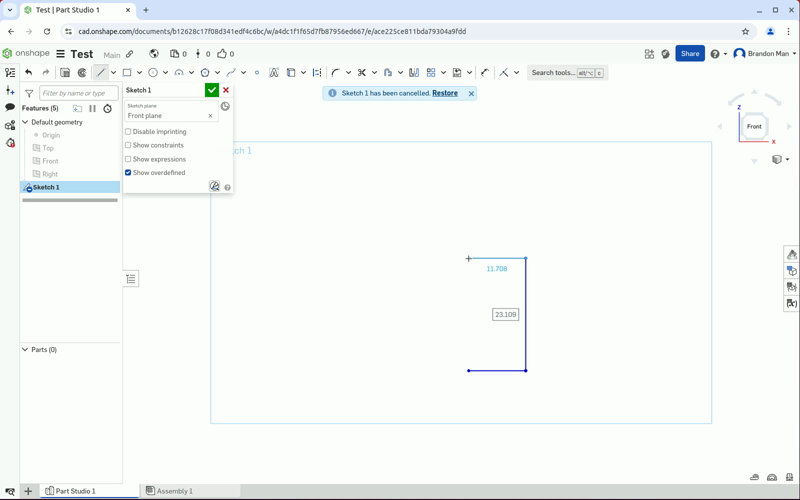
click(468, 258)
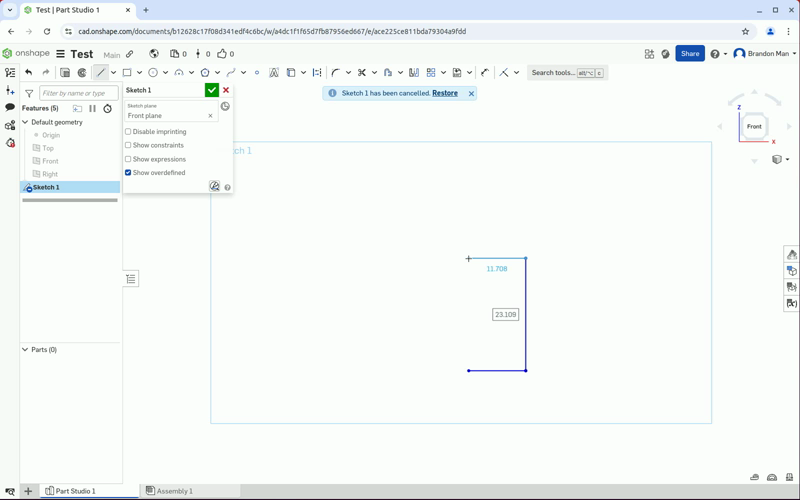
key_up(shift)
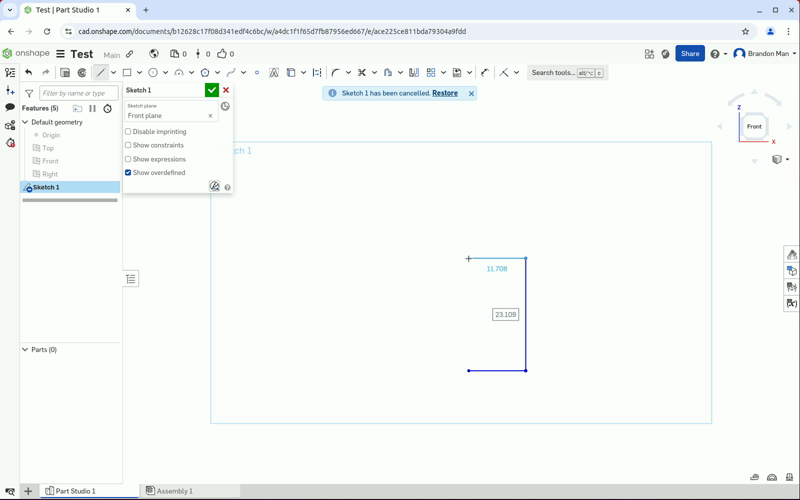
key_down(shift)
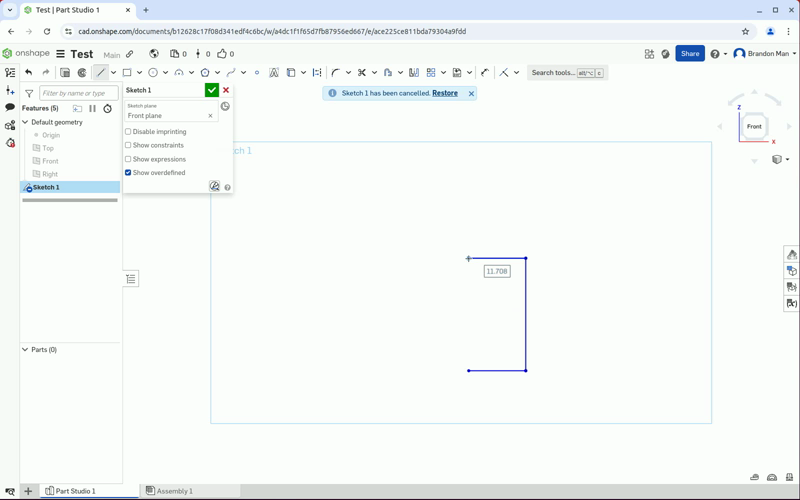
mouse_move(468, 370)
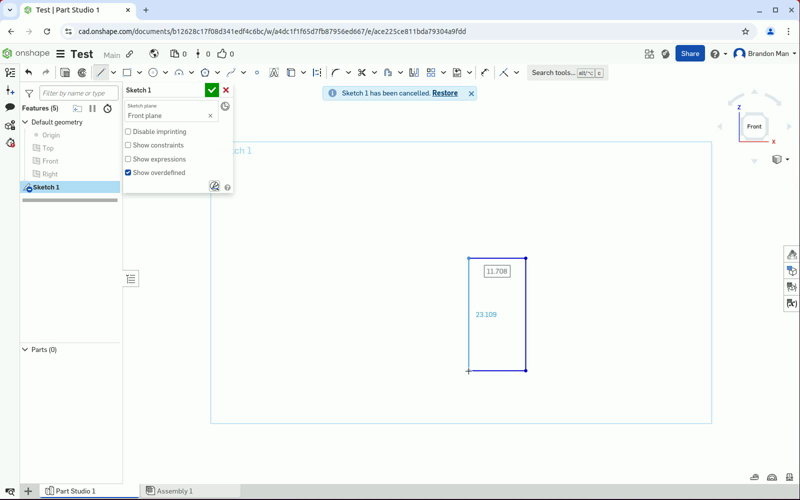
key_up(shift)
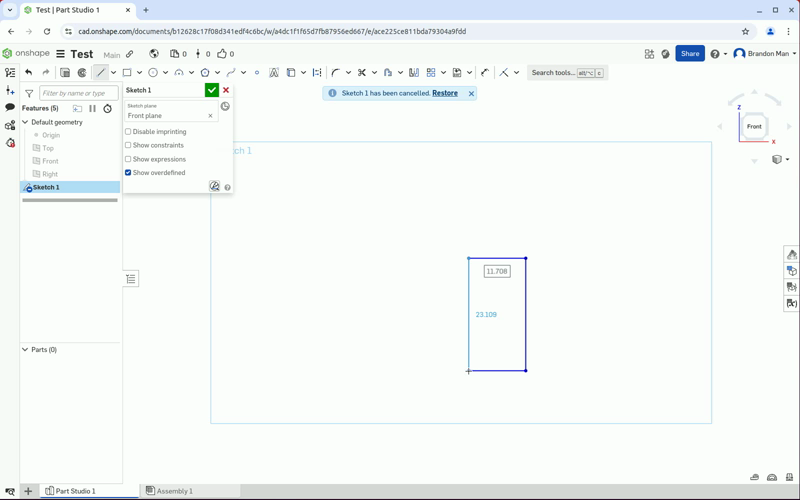
click(468, 370)
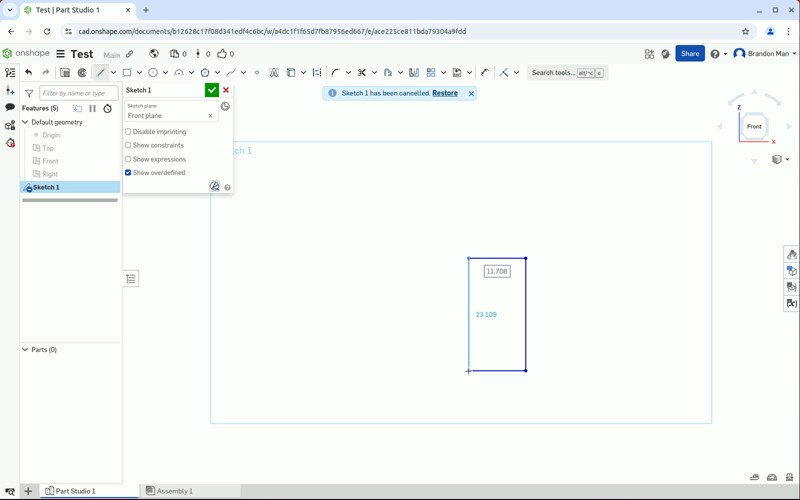
key(esc)
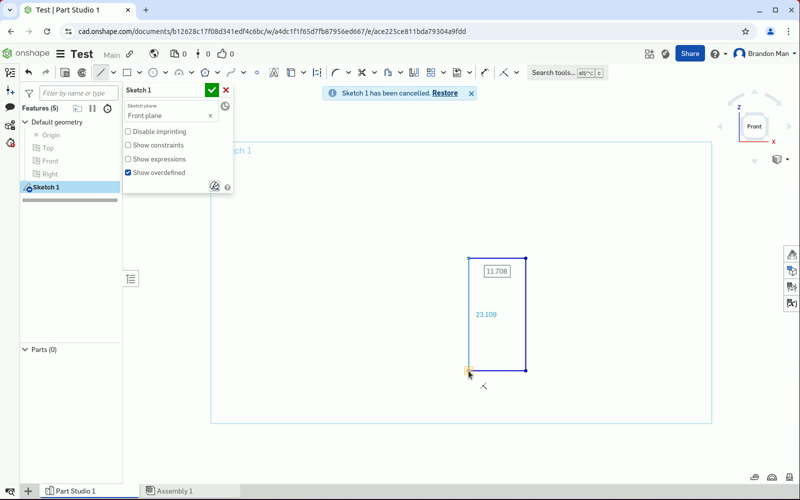
mouse_move(483, 323)
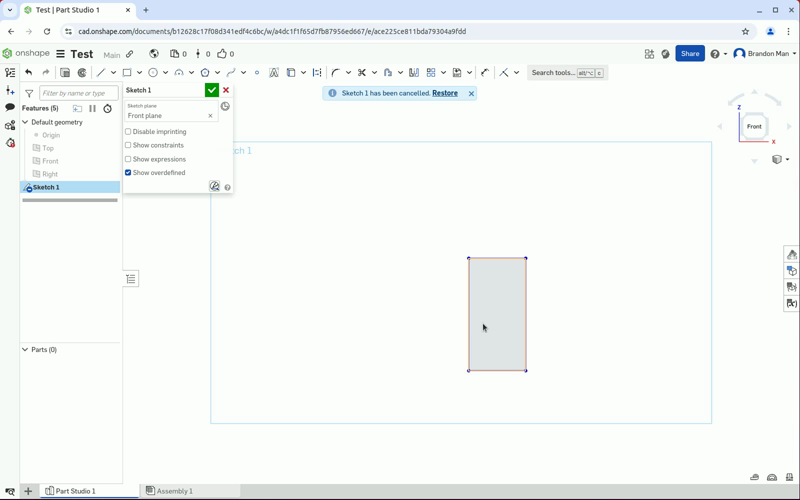
click(483, 323)
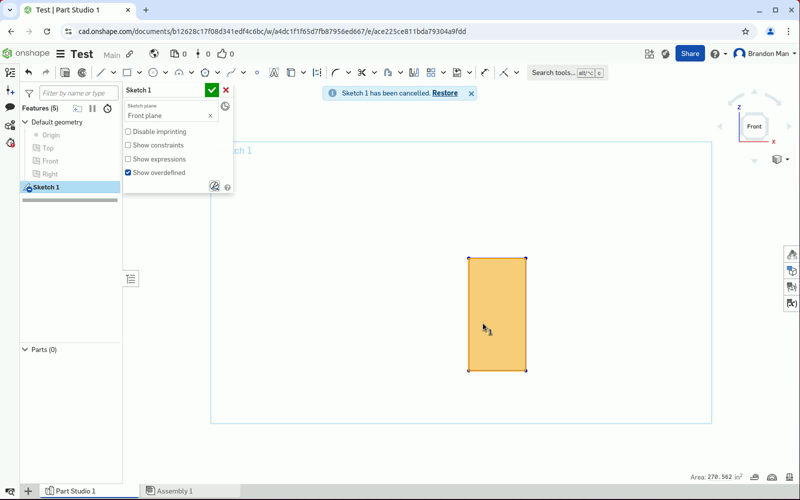
mouse_move(73, 352)
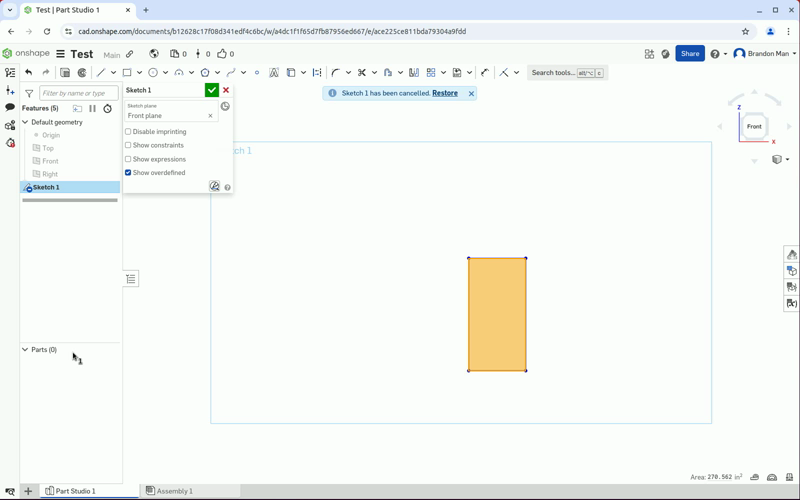
key(shift+y)
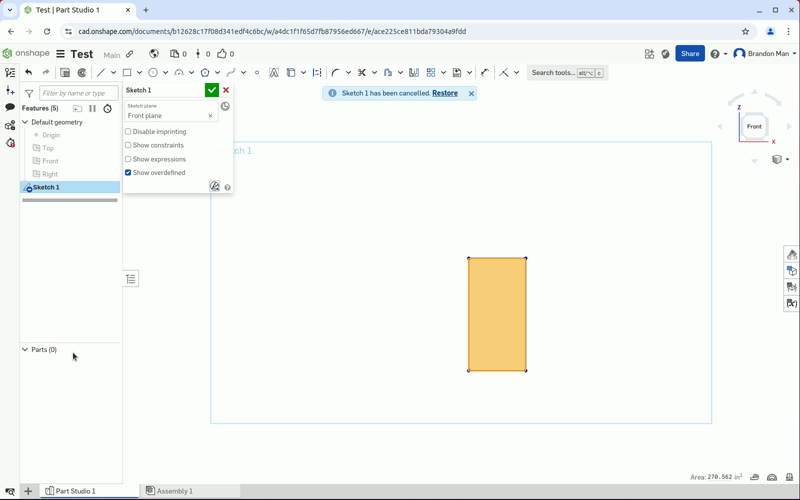
key(shift+e)
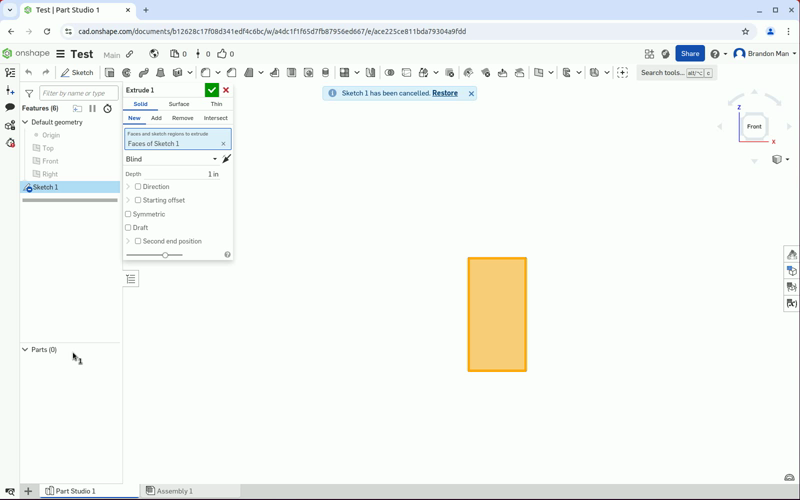
mouse_move(143, 106)
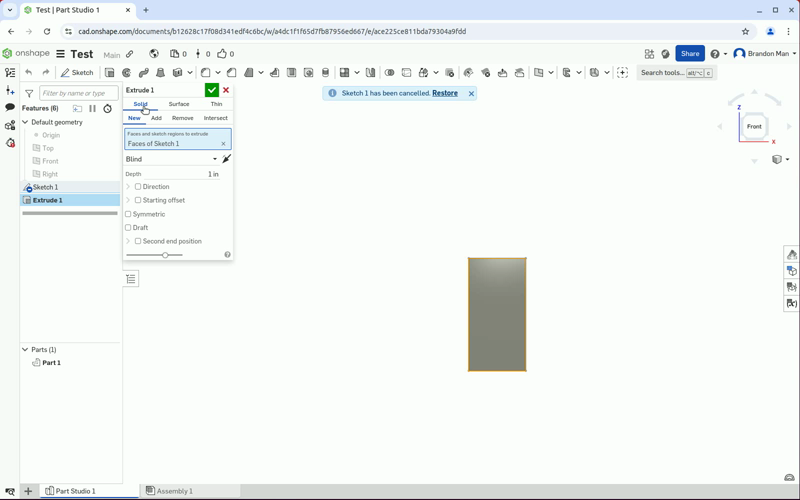
click(143, 106)
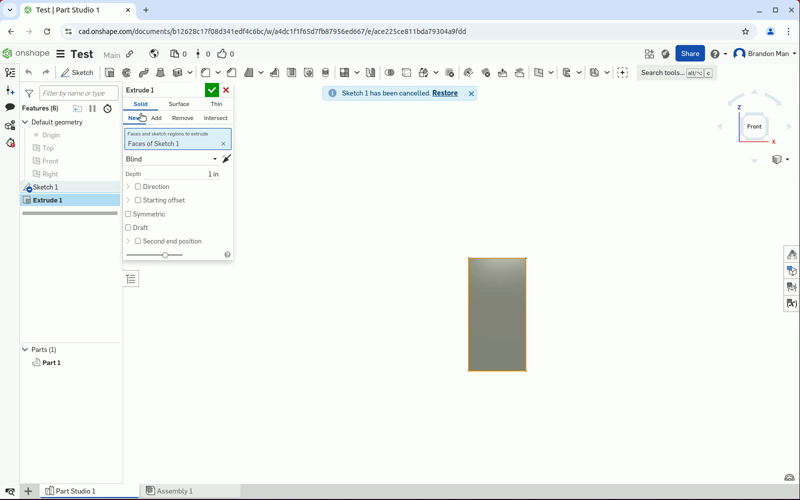
mouse_move(137, 120)
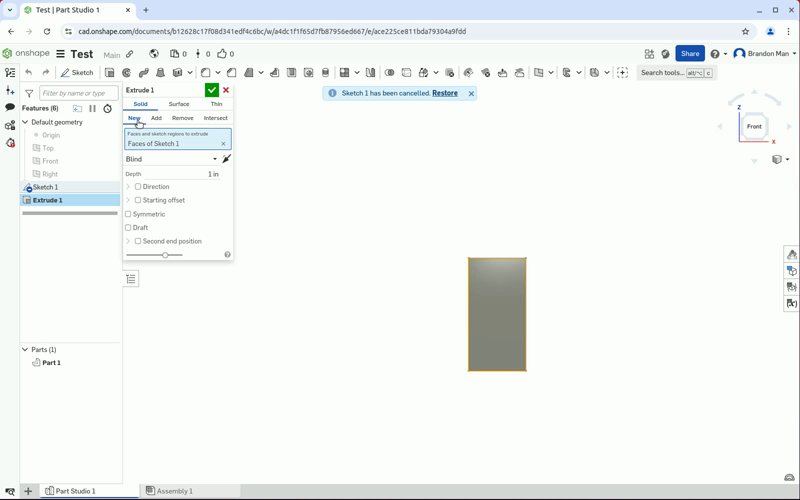
click(137, 120)
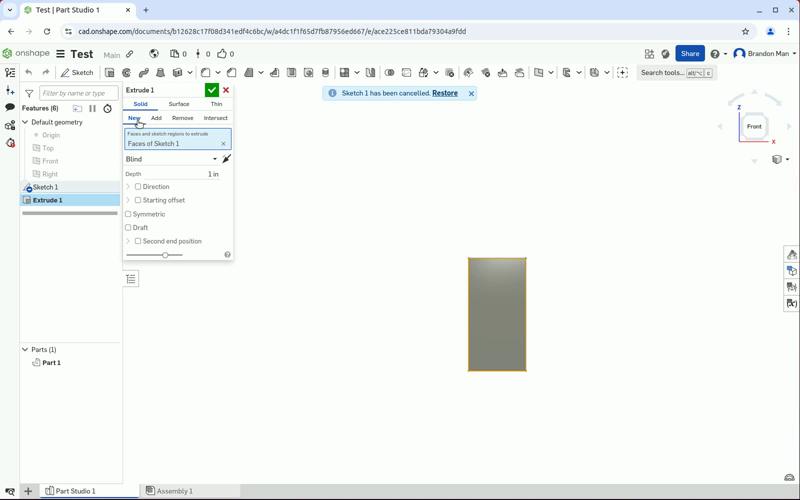
key(tab, 4)
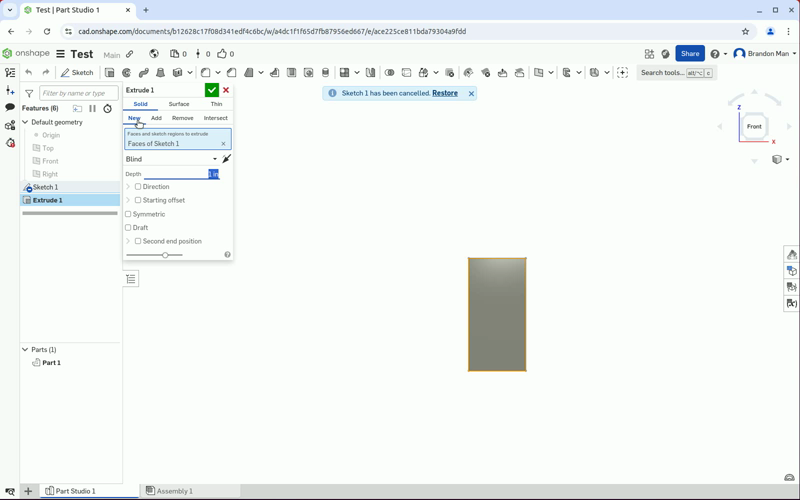
text(23.108)
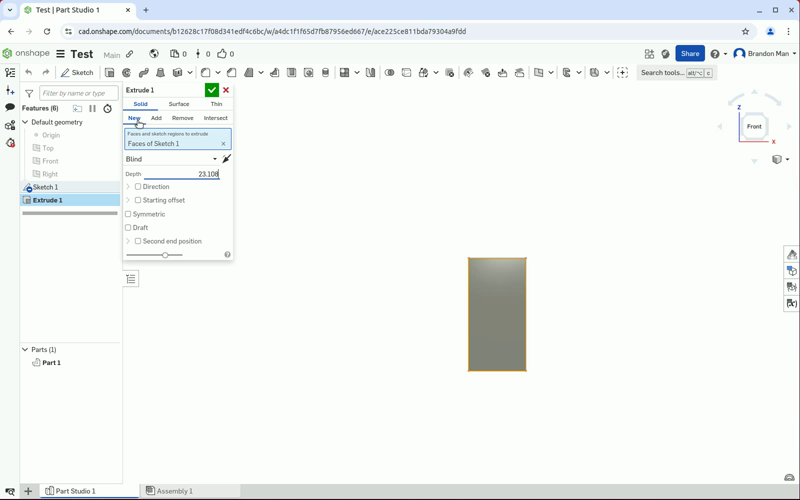
key(enter)
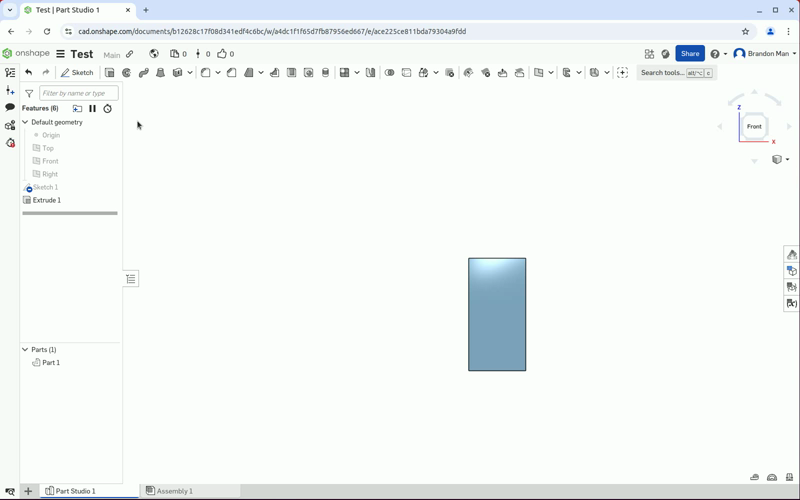
key(shift+h)
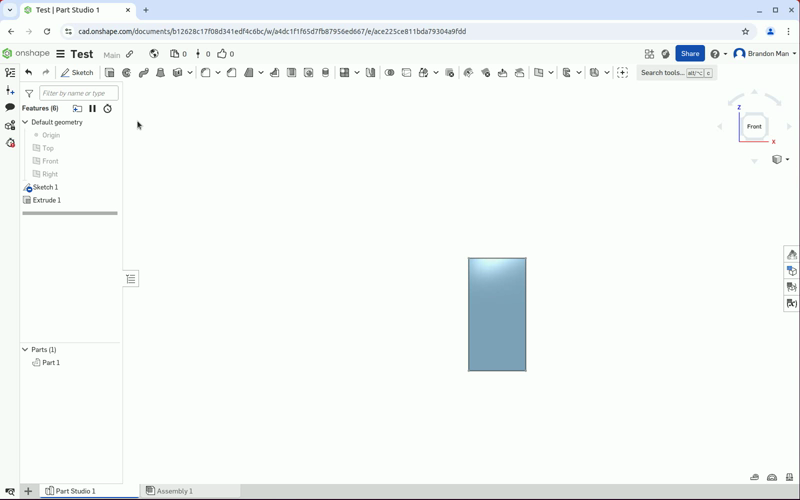
key(shift+h)
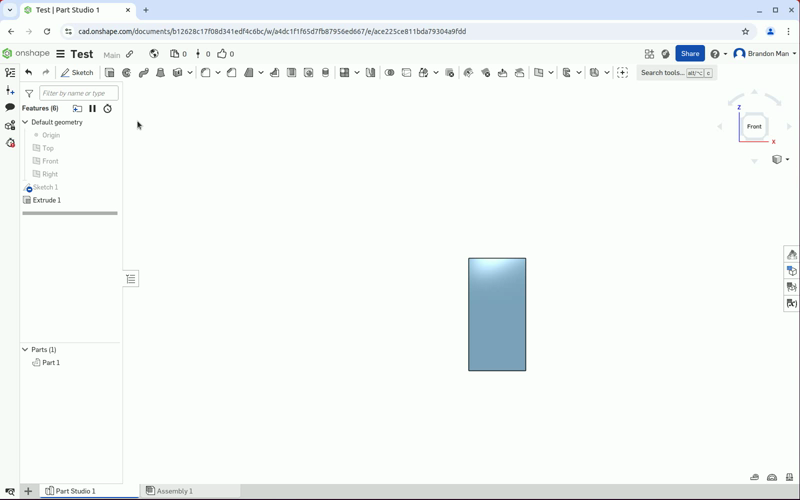
mouse_move(73, 189)
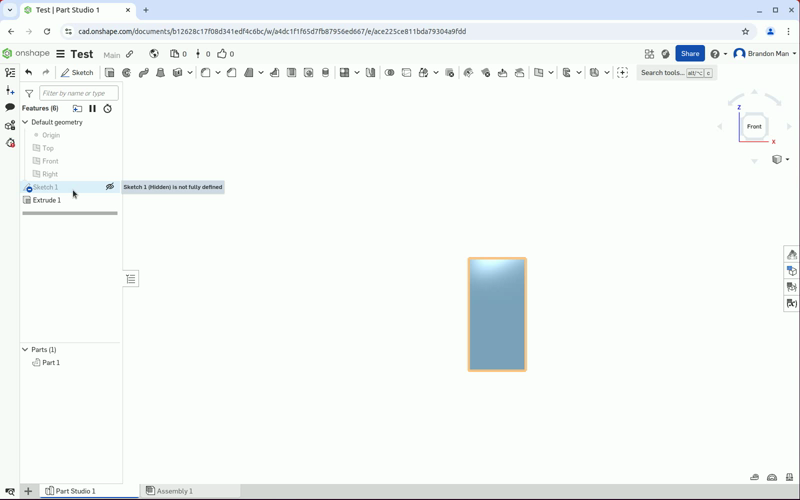
click(73, 189)
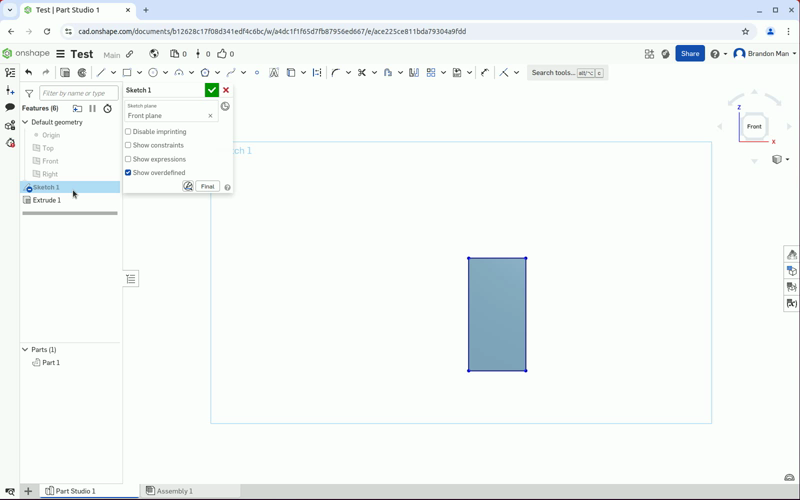
mouse_move(229, 92)
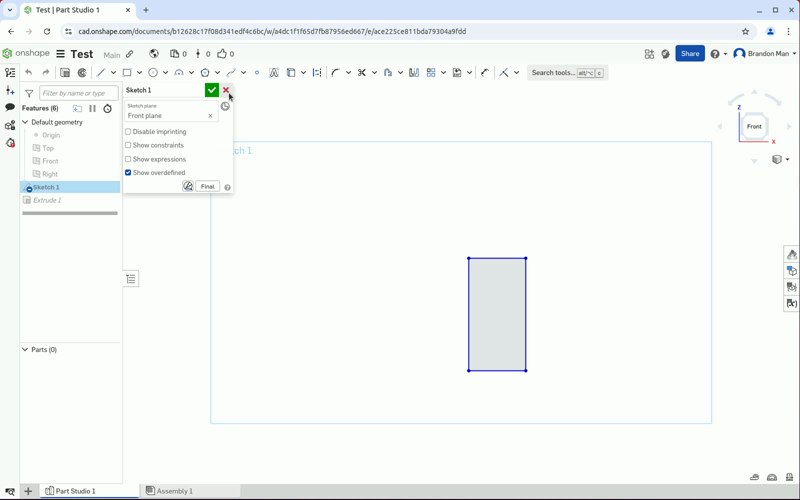
click(229, 92)
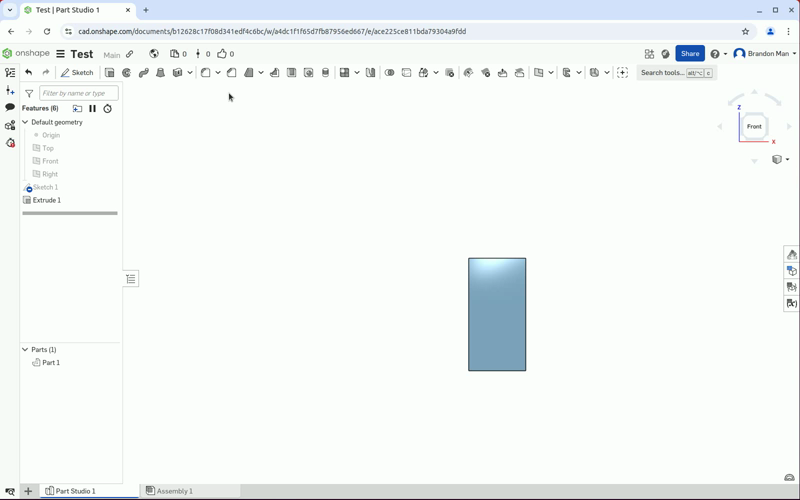
mouse_move(73, 352)
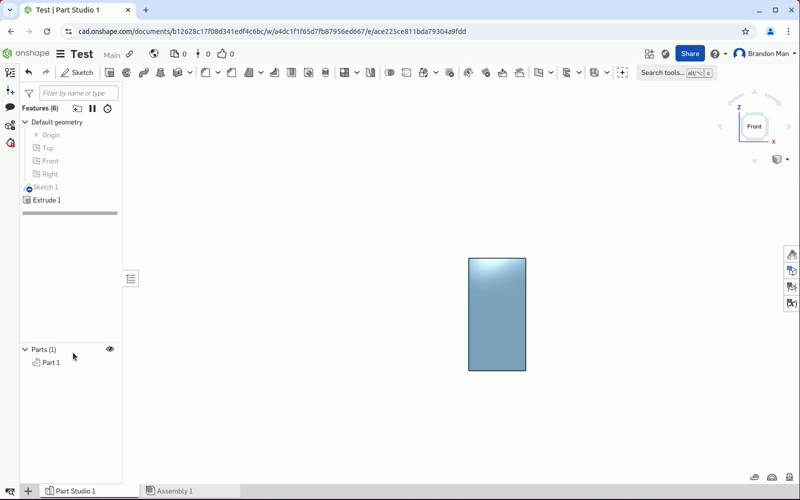
key(y)
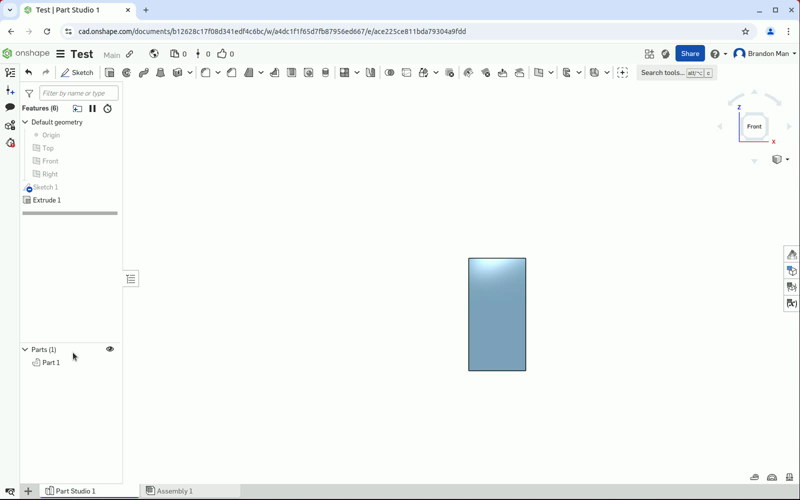
key(shift+p)
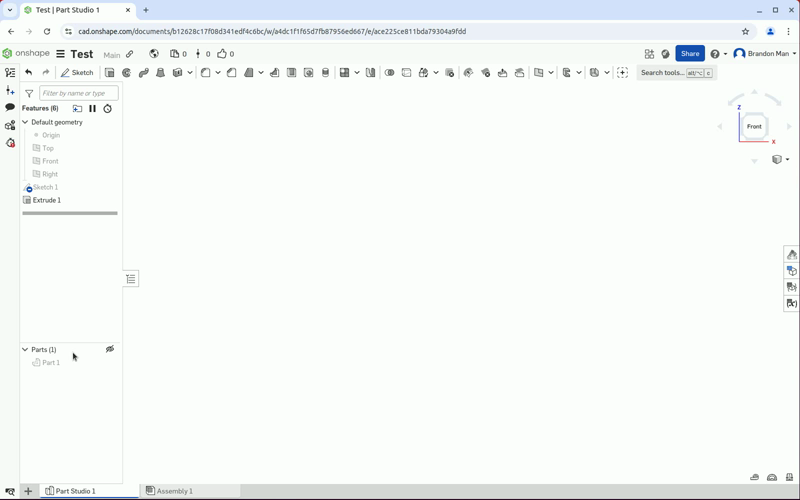
key(space)
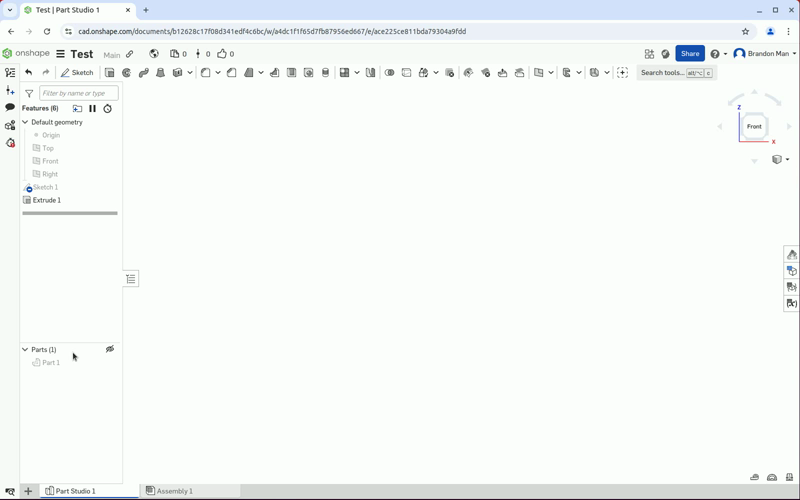
key_down(shift)
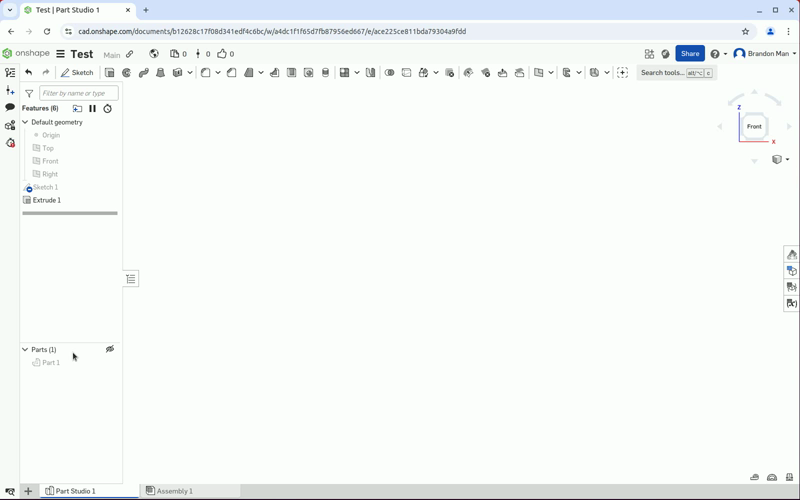
key(left)
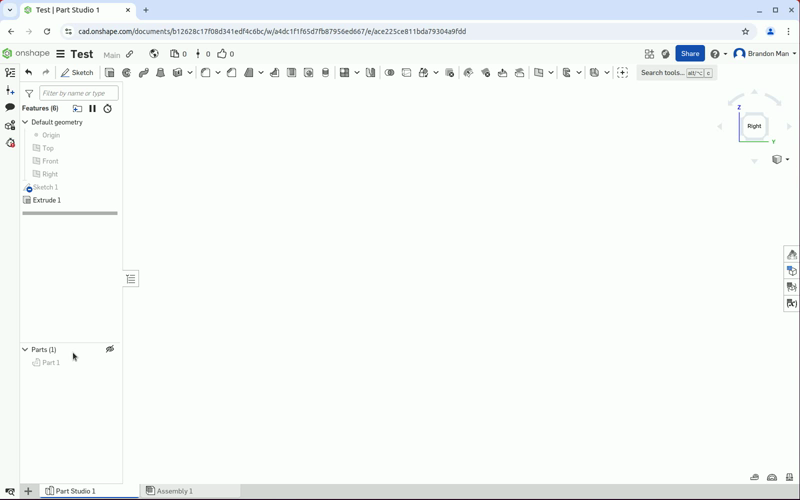
key_up(shift)
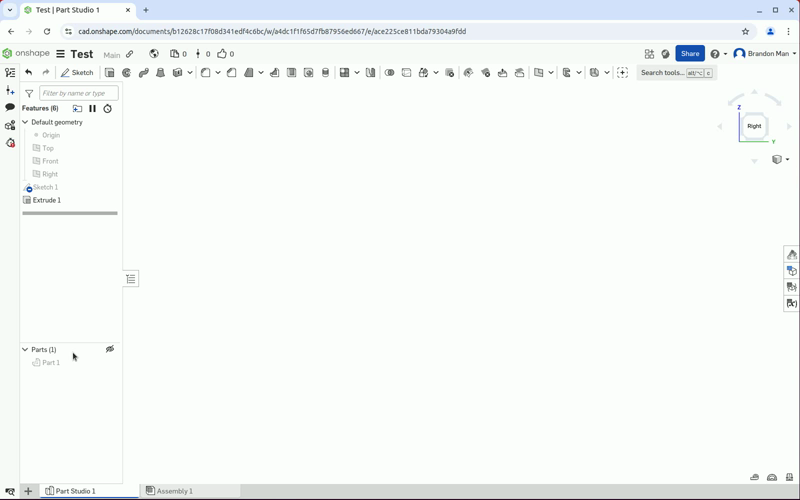
mouse_move(73, 352)
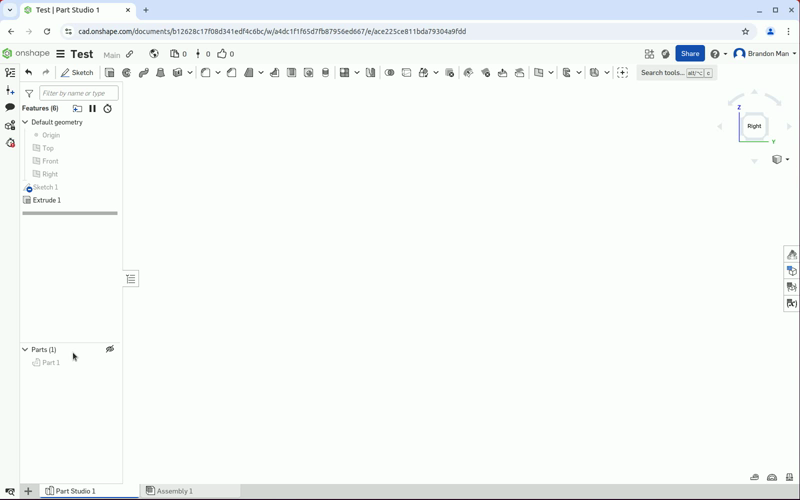
key(shift+y)
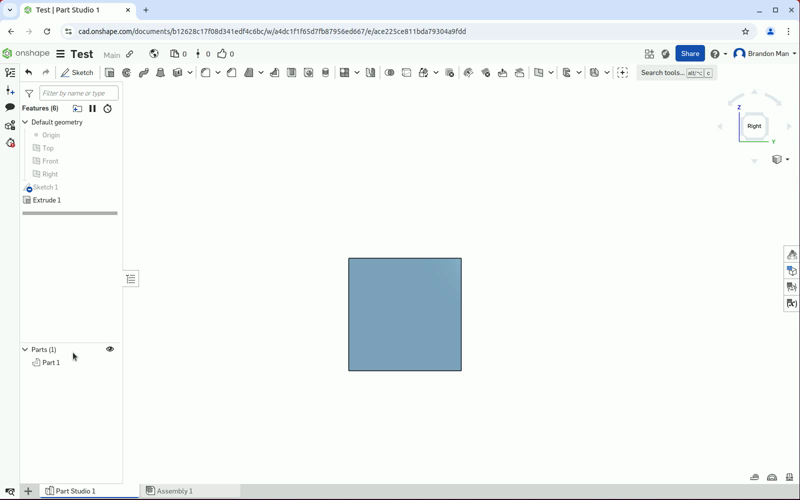
mouse_move(541, 75)
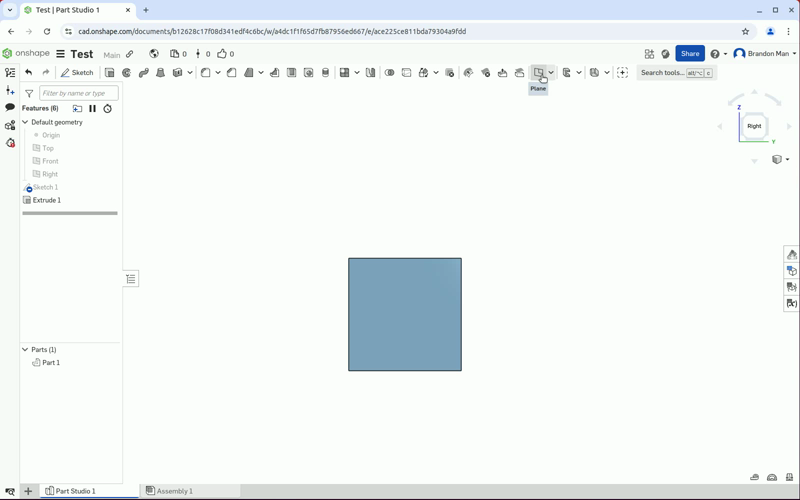
click(541, 75)
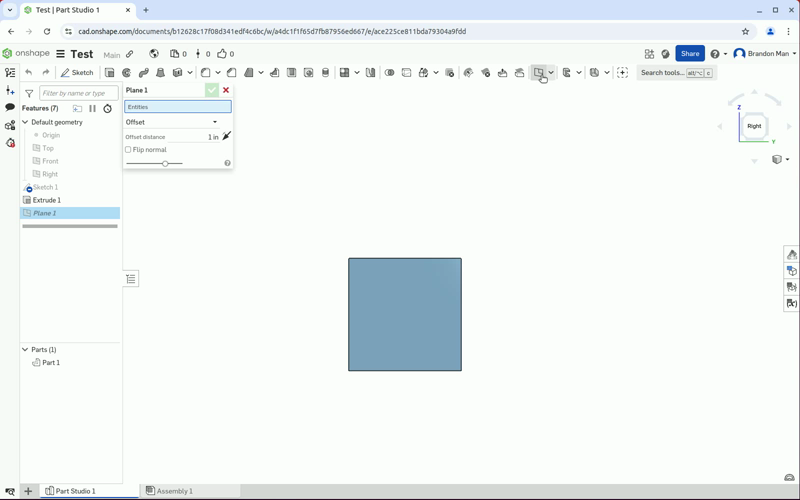
mouse_move(73, 176)
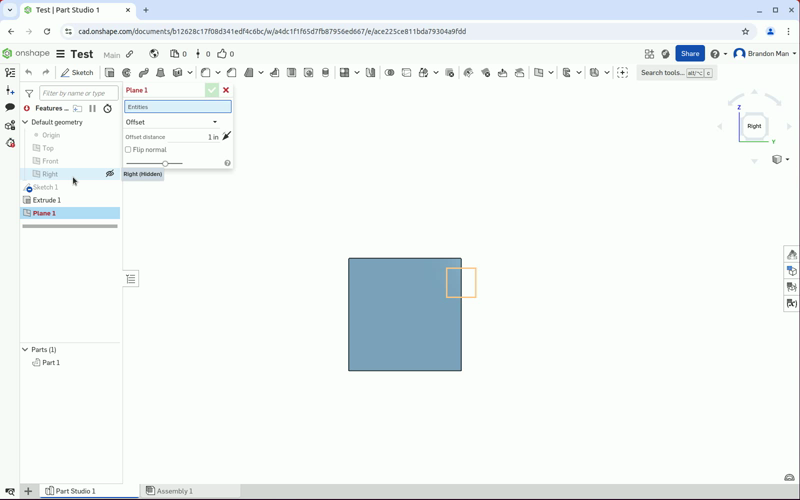
click(73, 176)
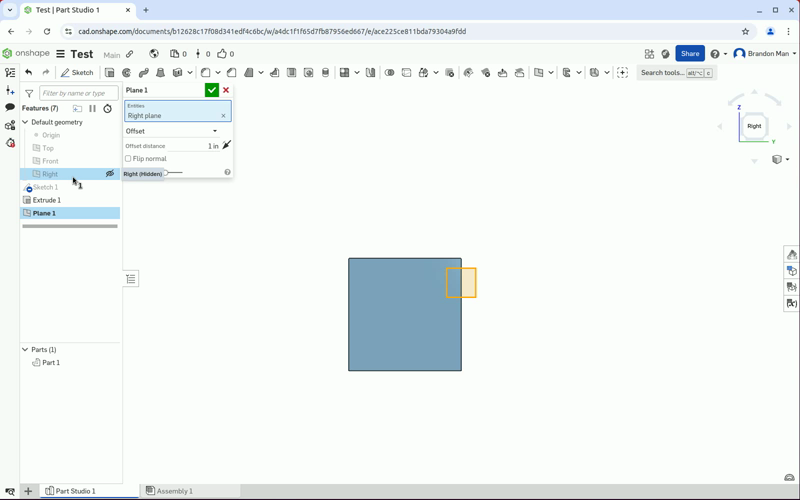
key(tab, 2)
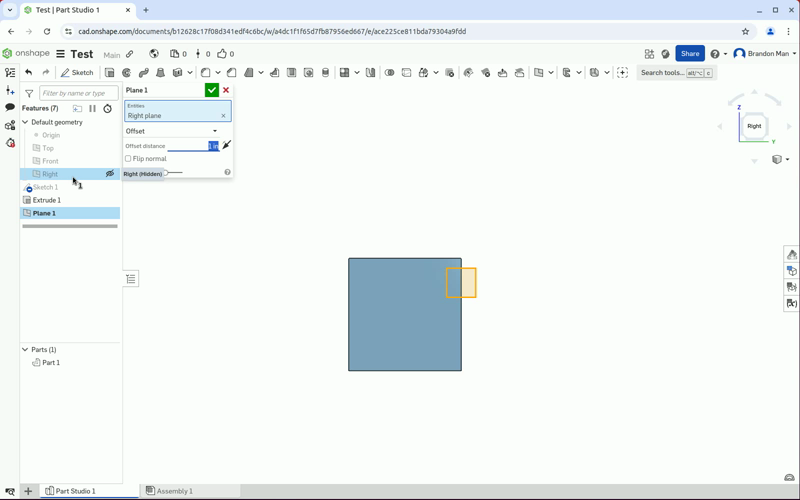
text(1.695)
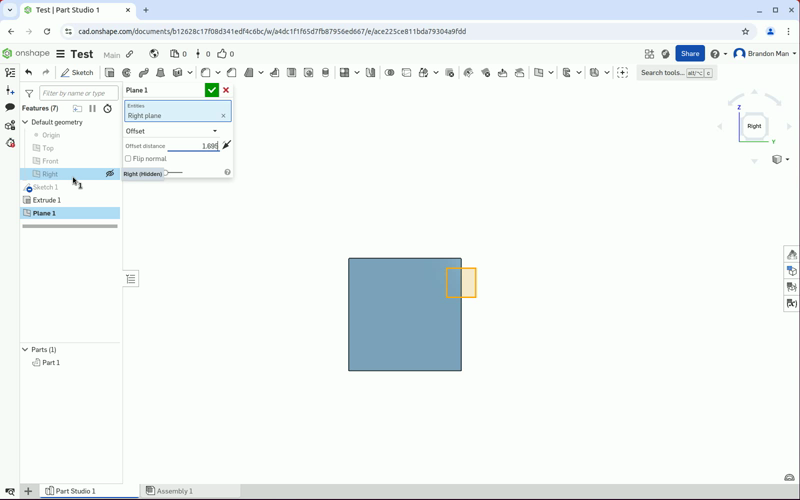
key(enter, 2)
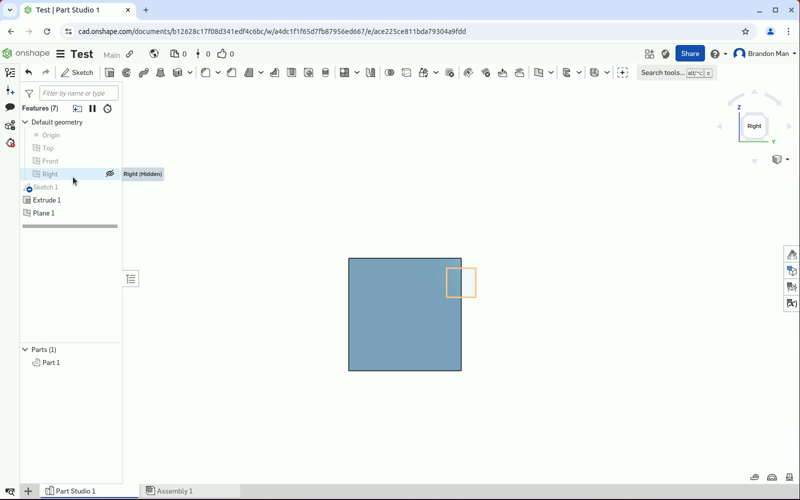
key(shift+s)
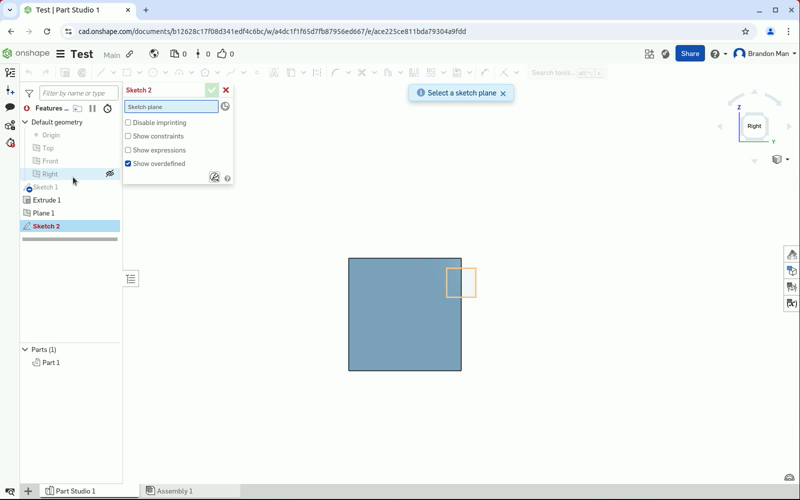
mouse_move(73, 215)
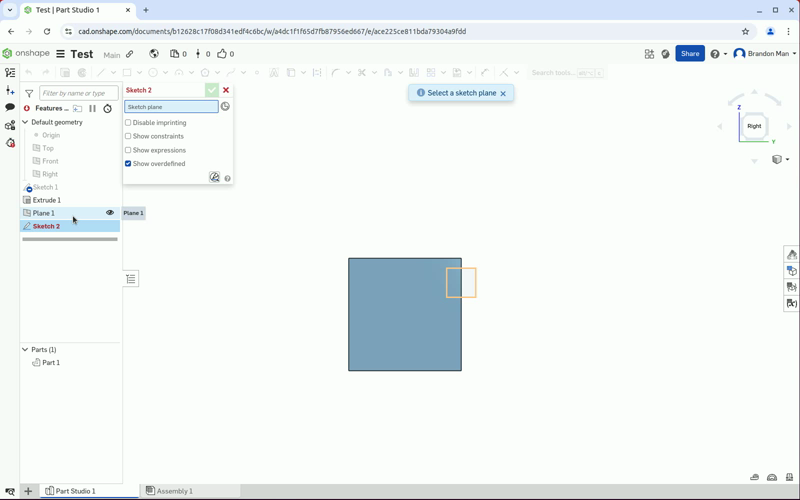
click(73, 215)
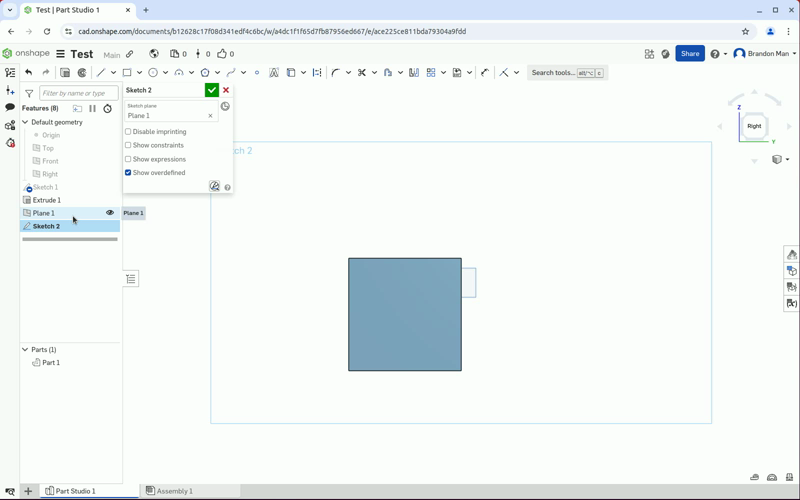
mouse_move(73, 352)
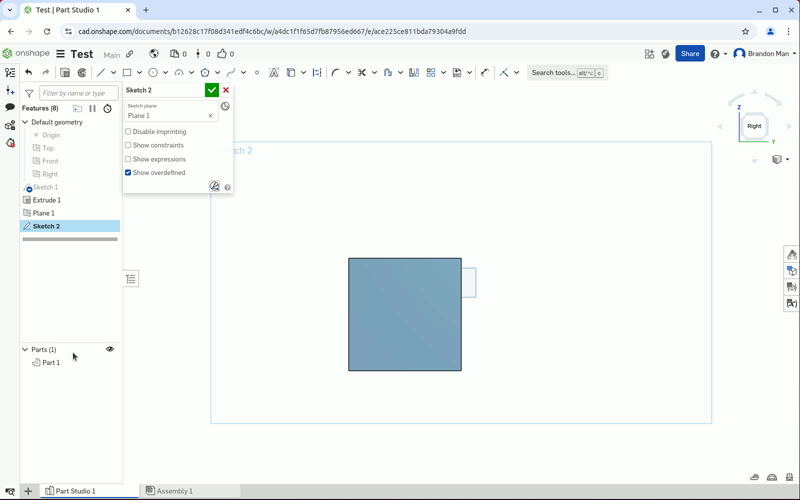
key(y)
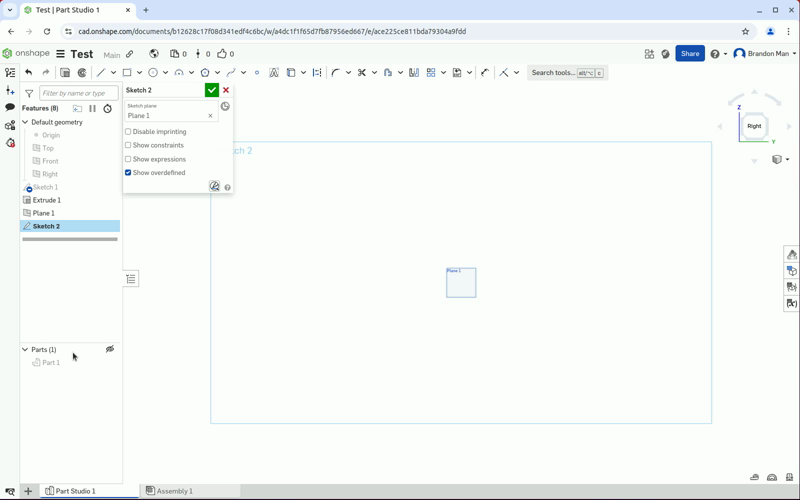
key(l)
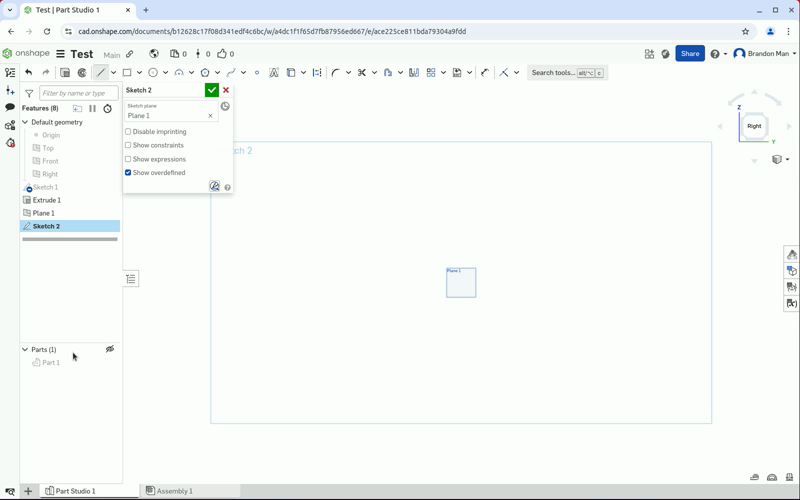
key_down(shift)
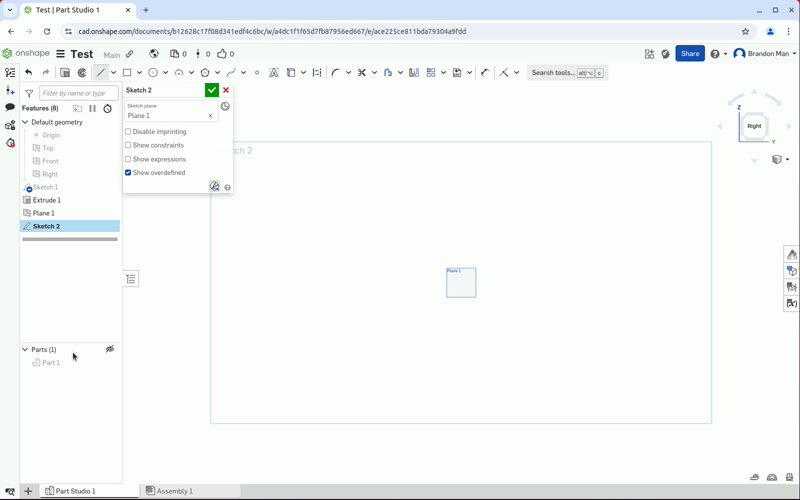
mouse_move(348, 370)
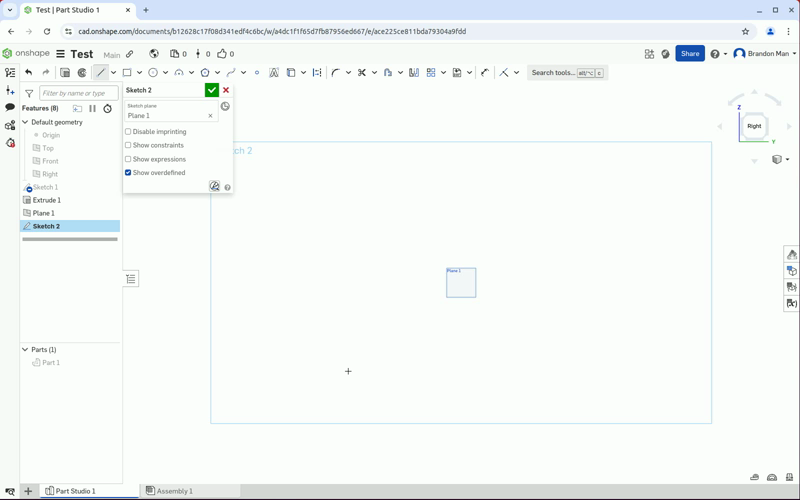
click(348, 370)
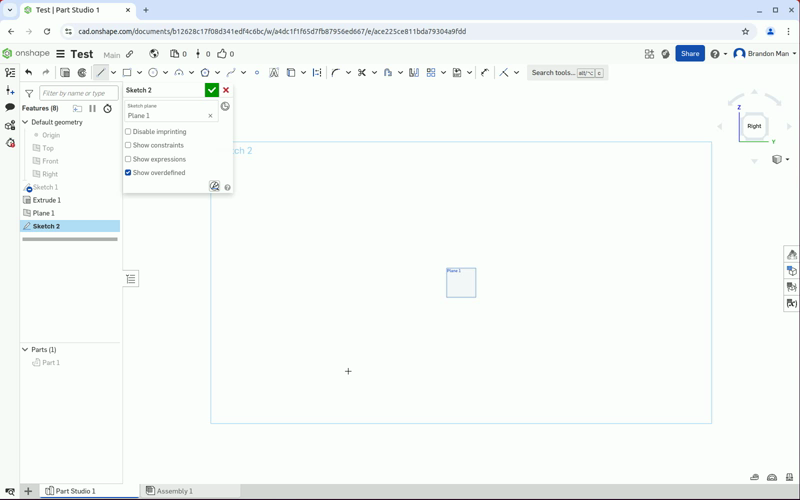
key_up(shift)
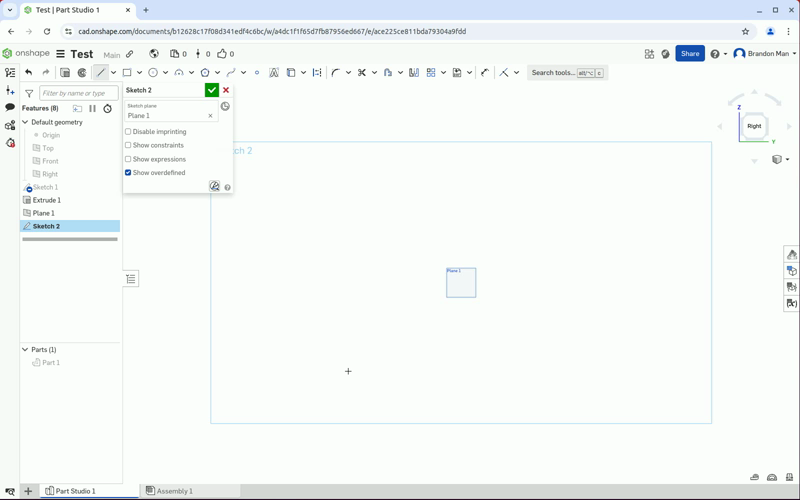
key_down(shift)
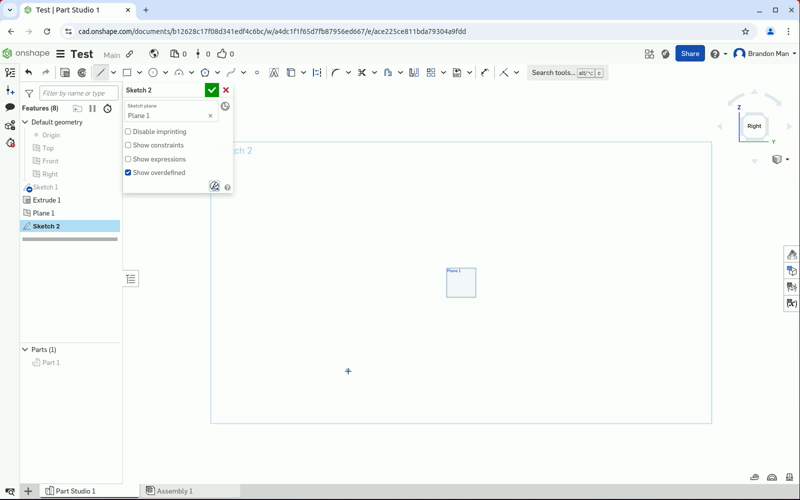
mouse_move(378, 370)
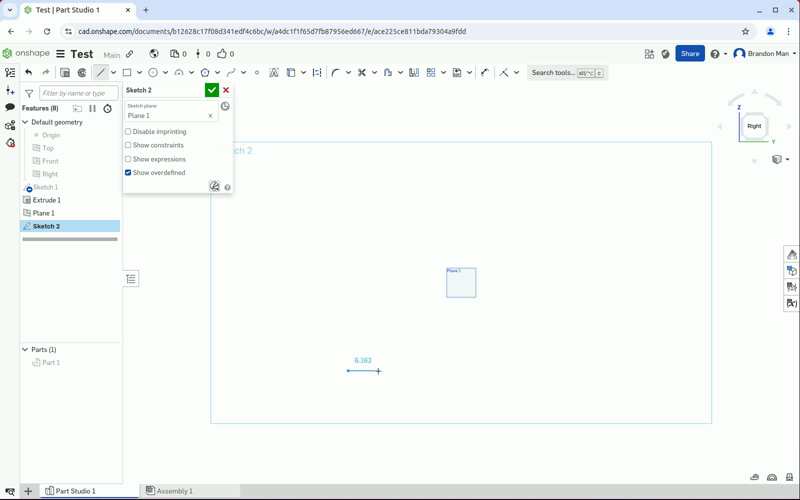
mouse_move(404, 370)
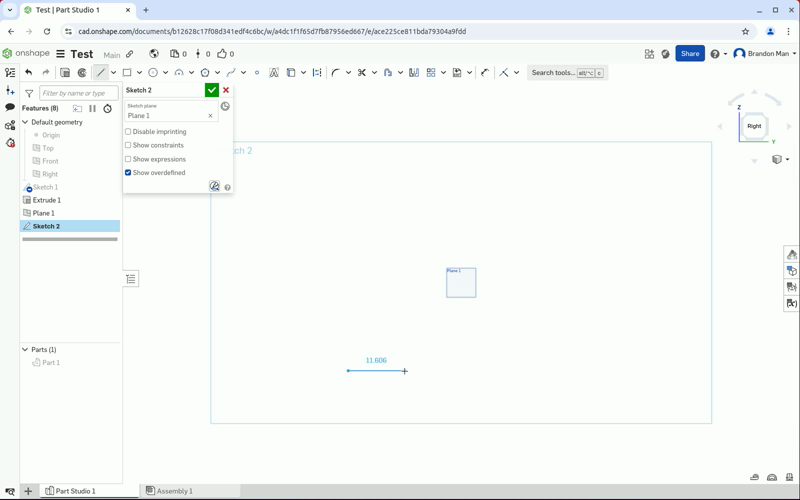
click(404, 370)
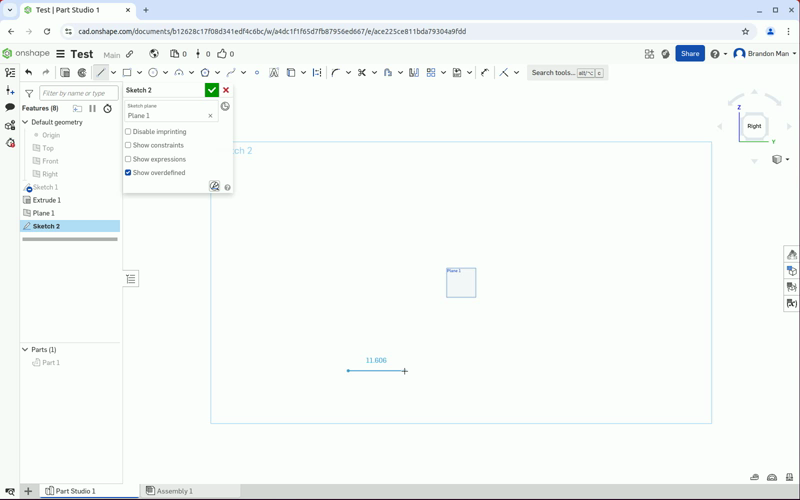
key_up(shift)
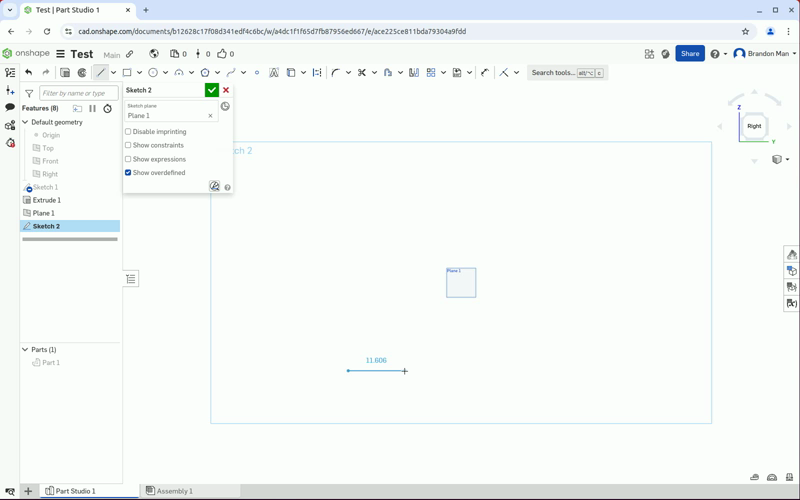
key_down(shift)
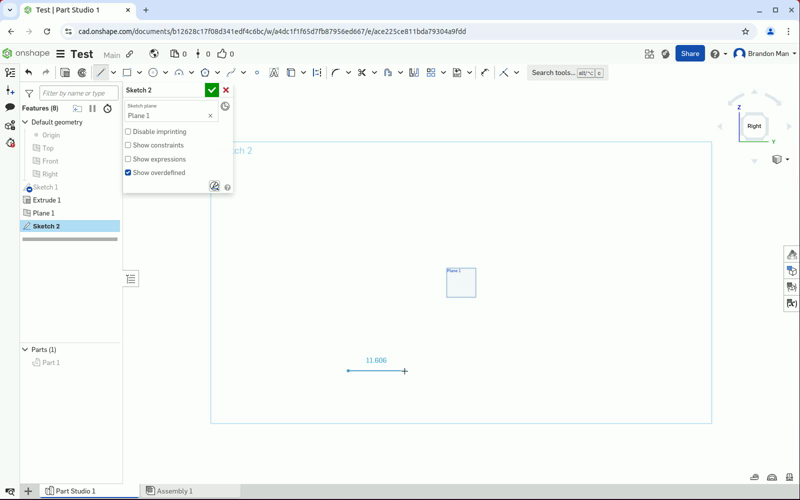
mouse_move(434, 370)
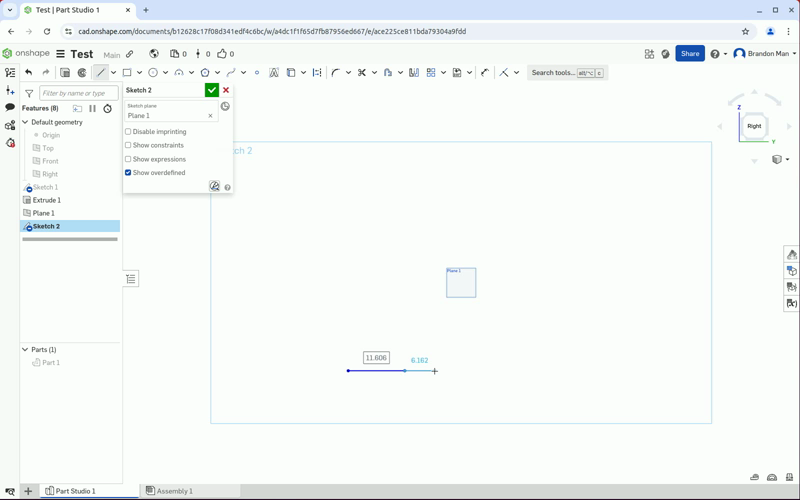
mouse_move(404, 314)
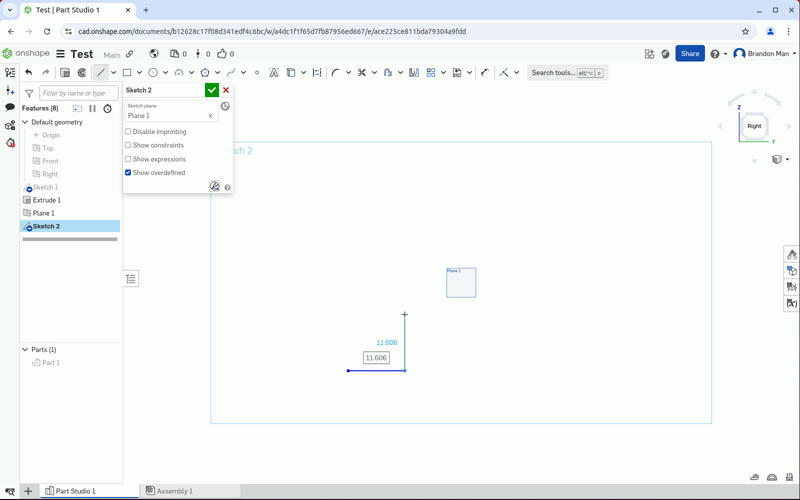
click(404, 314)
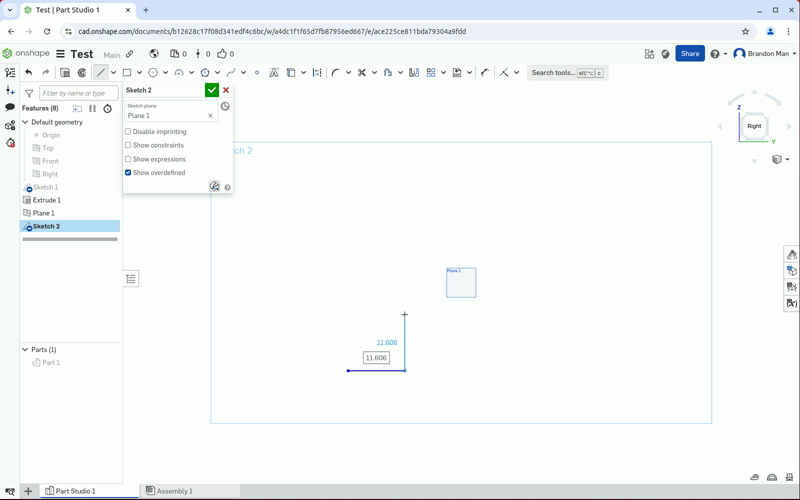
key_up(shift)
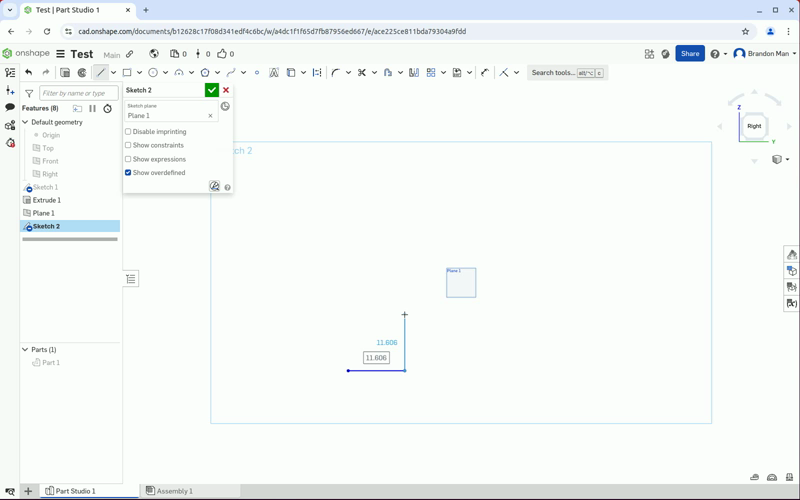
key_down(shift)
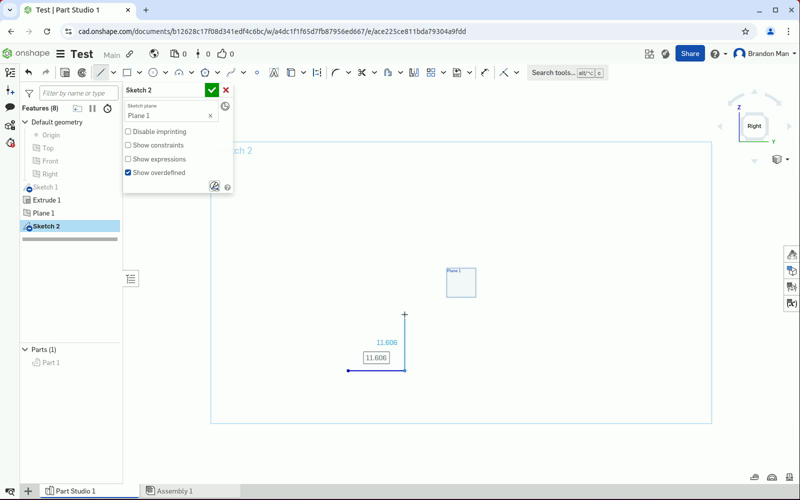
mouse_move(434, 314)
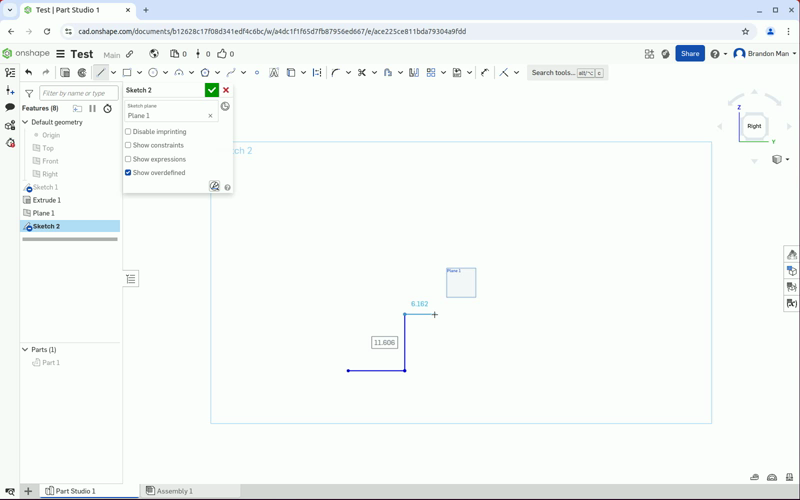
mouse_move(348, 314)
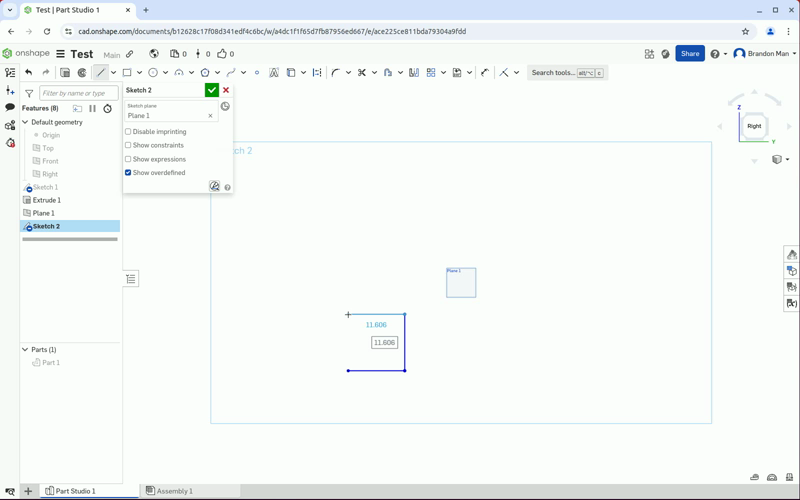
click(348, 314)
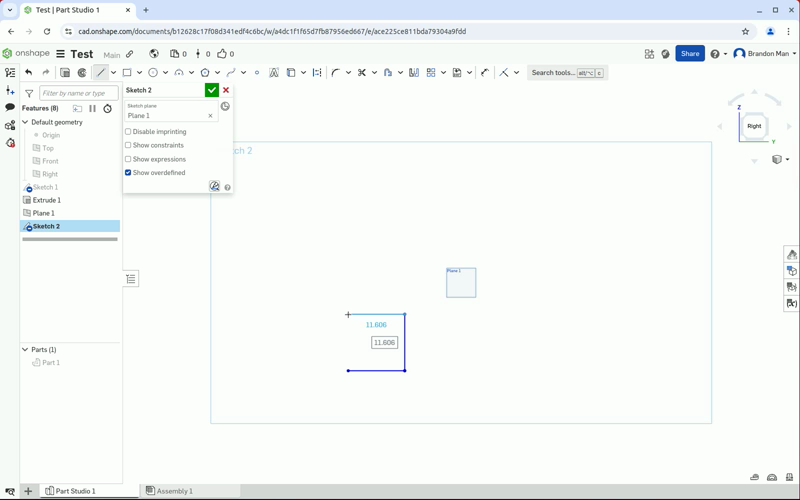
key_up(shift)
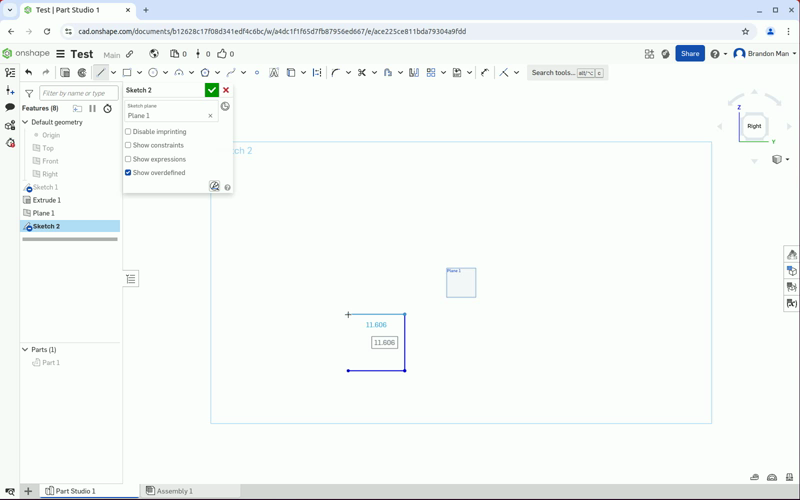
mouse_move(378, 314)
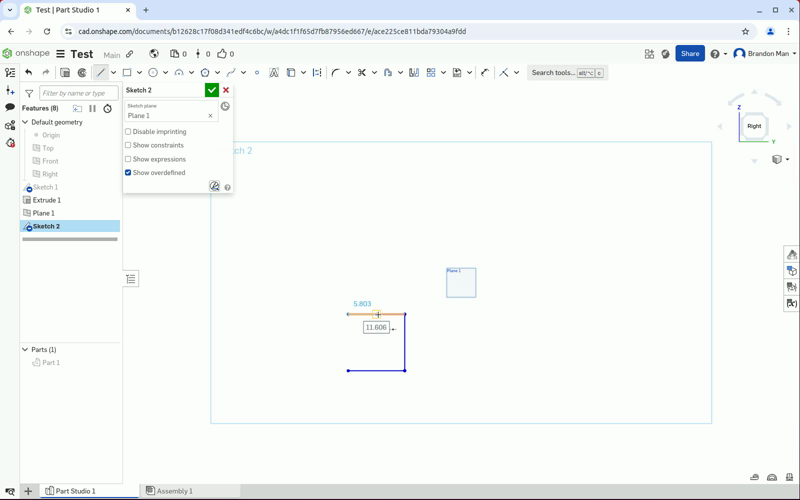
key_down(shift)
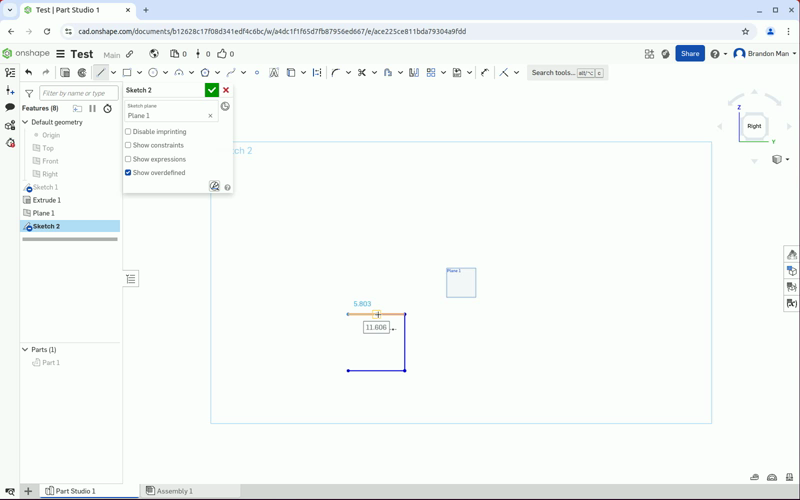
mouse_move(348, 370)
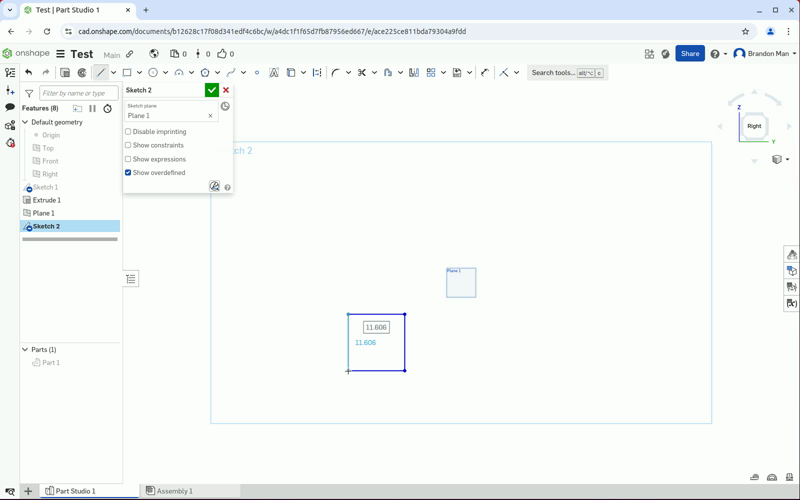
key_up(shift)
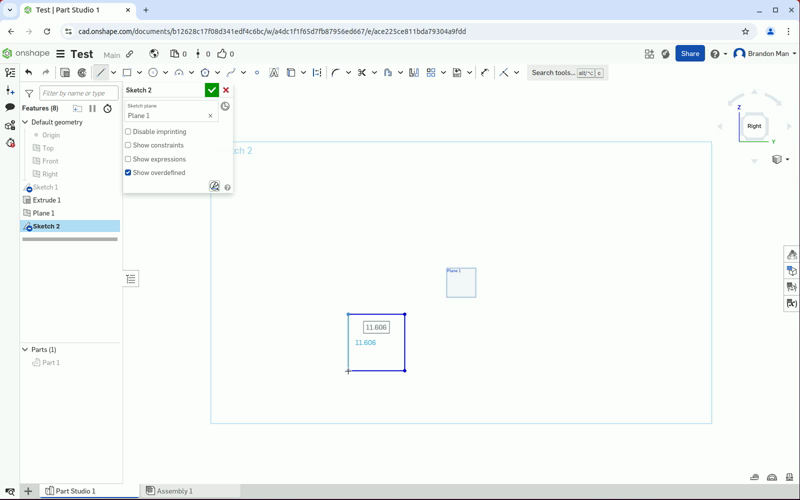
click(348, 370)
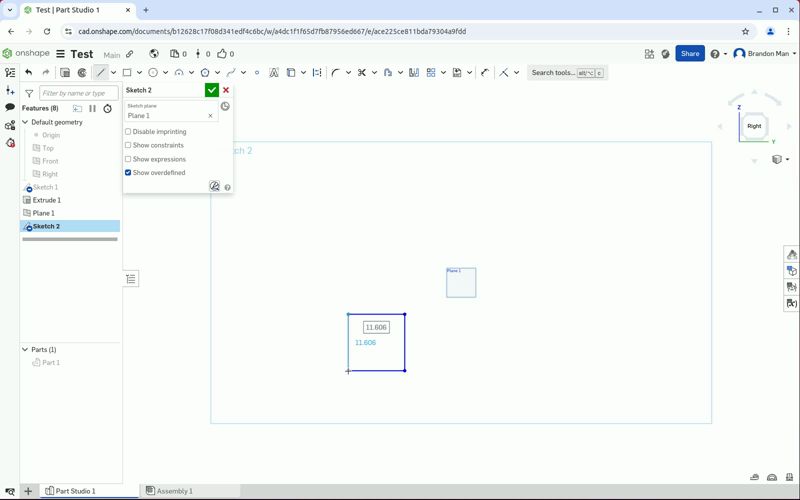
key(esc)
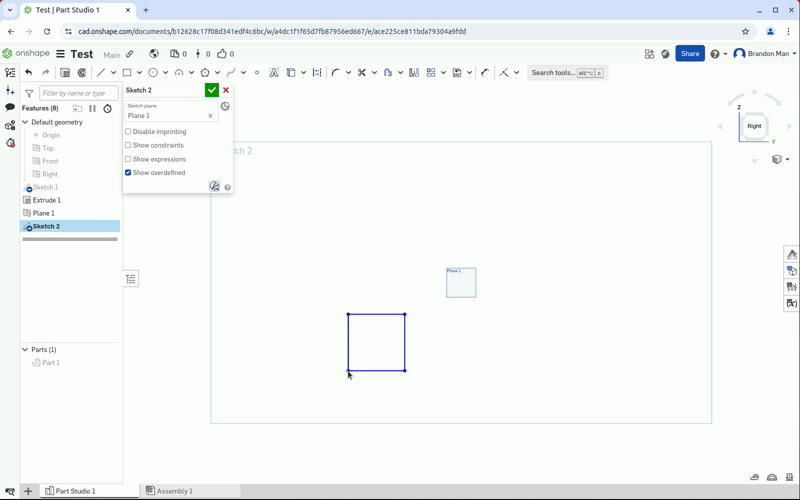
mouse_move(389, 356)
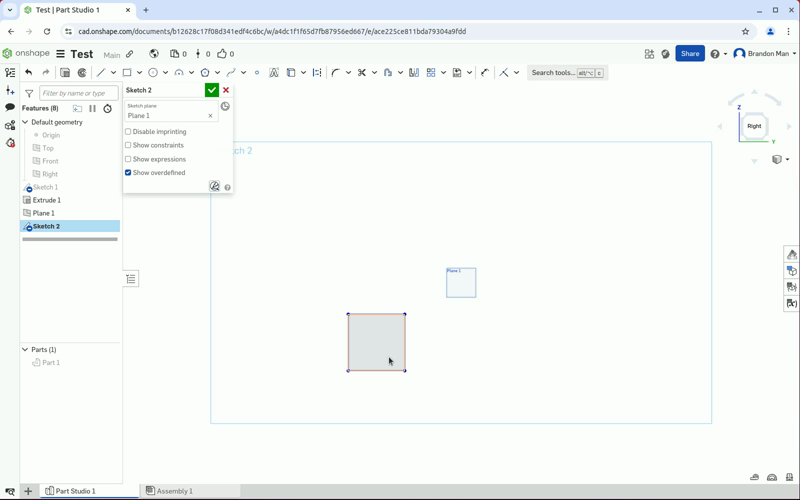
click(389, 356)
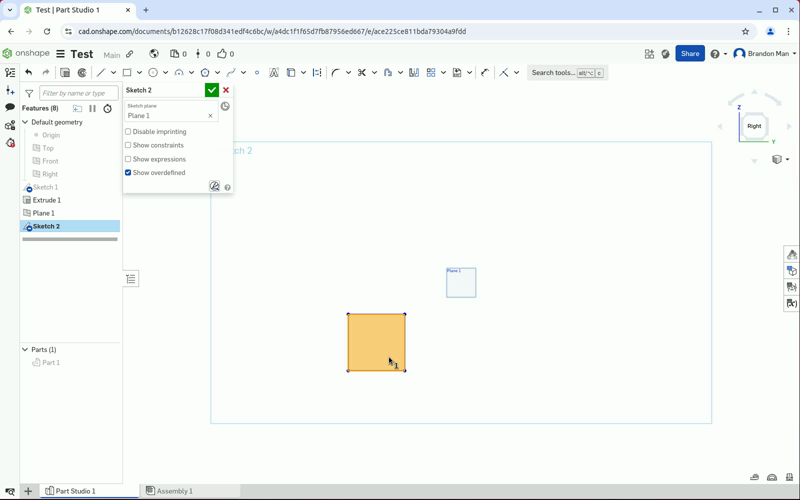
mouse_move(73, 352)
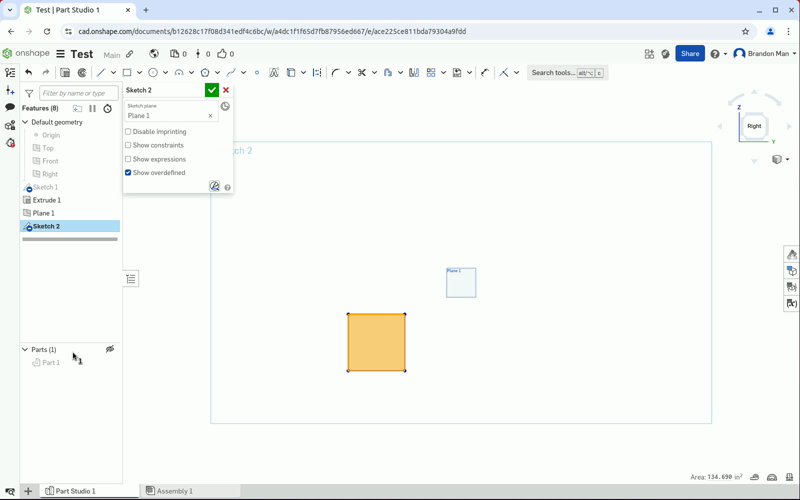
key(shift+y)
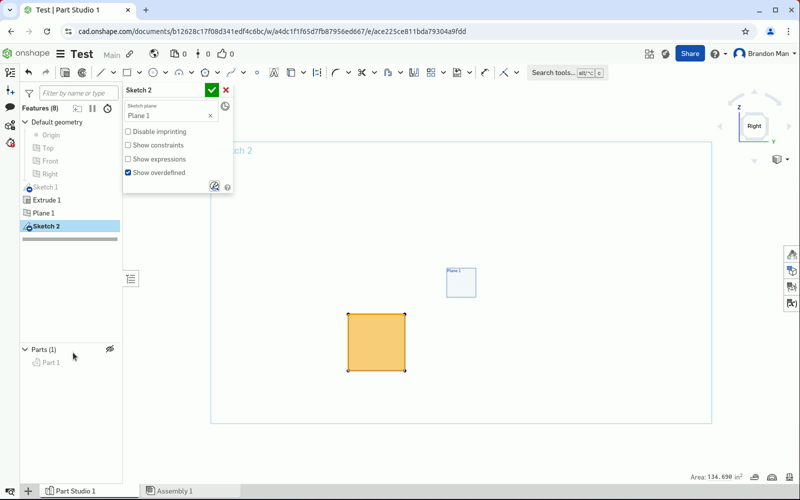
key(shift+e)
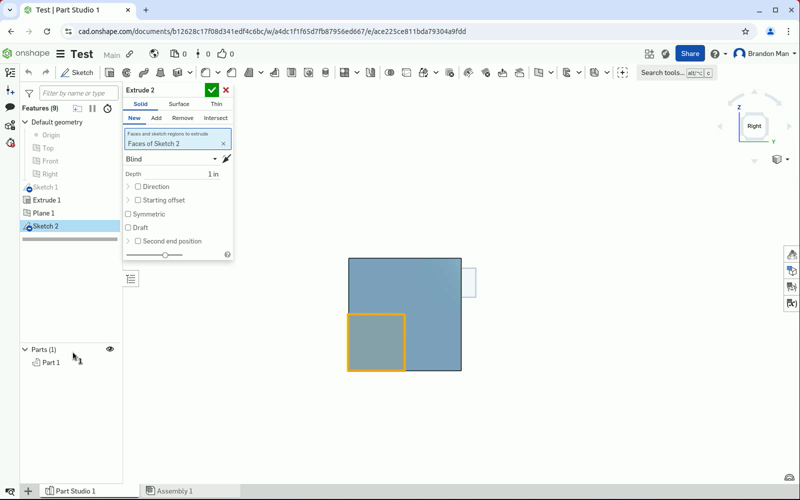
mouse_move(143, 106)
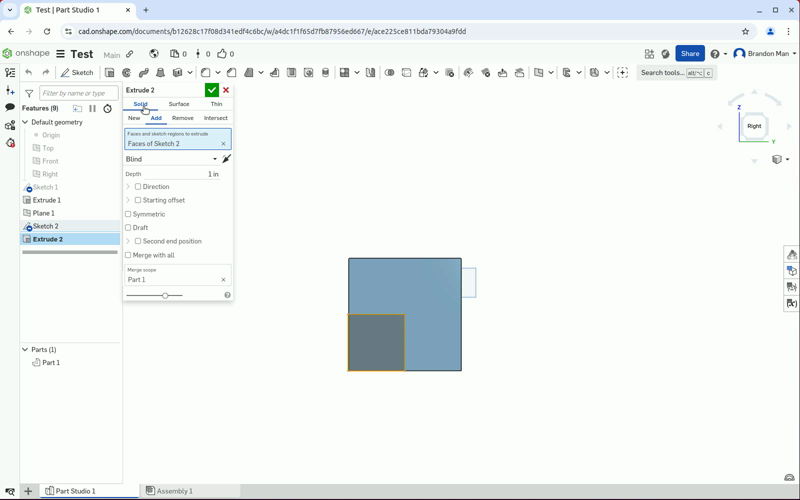
click(143, 106)
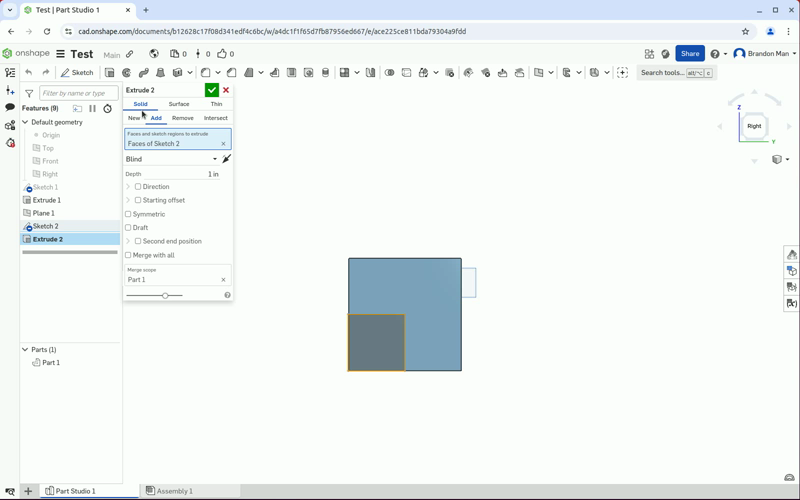
mouse_move(137, 120)
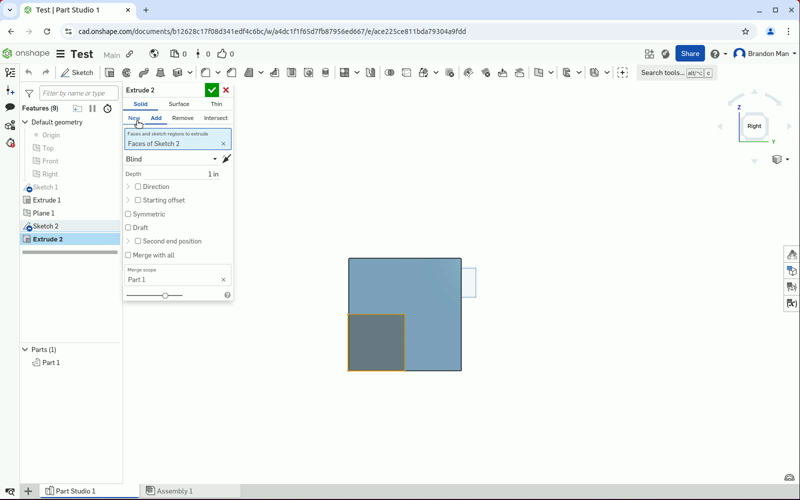
click(137, 120)
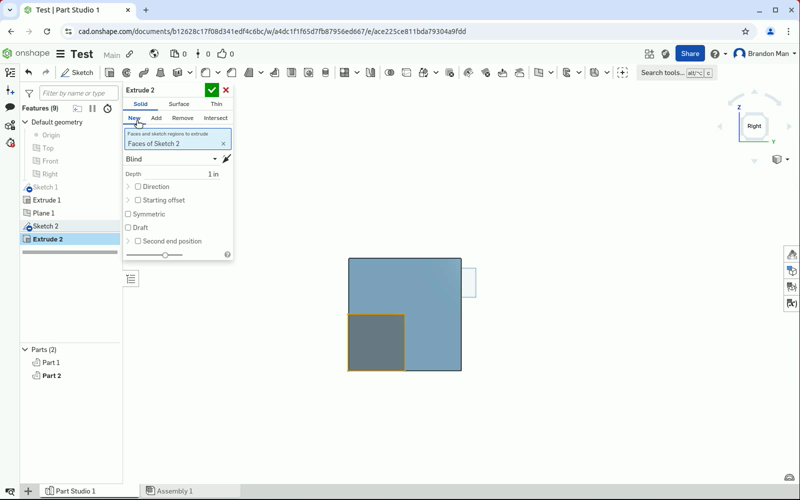
key(tab, 4)
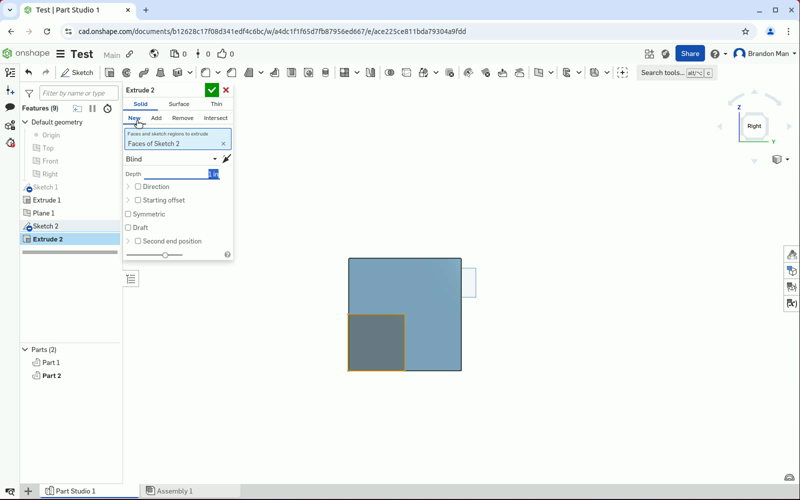
text(11.554)
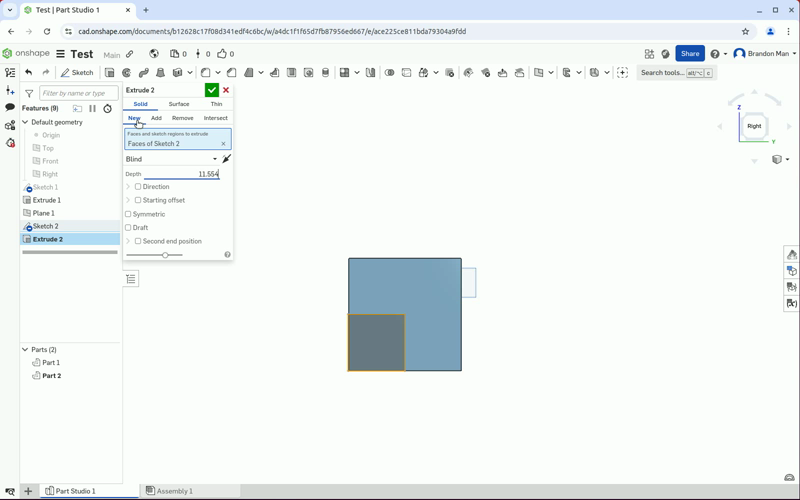
key(enter)
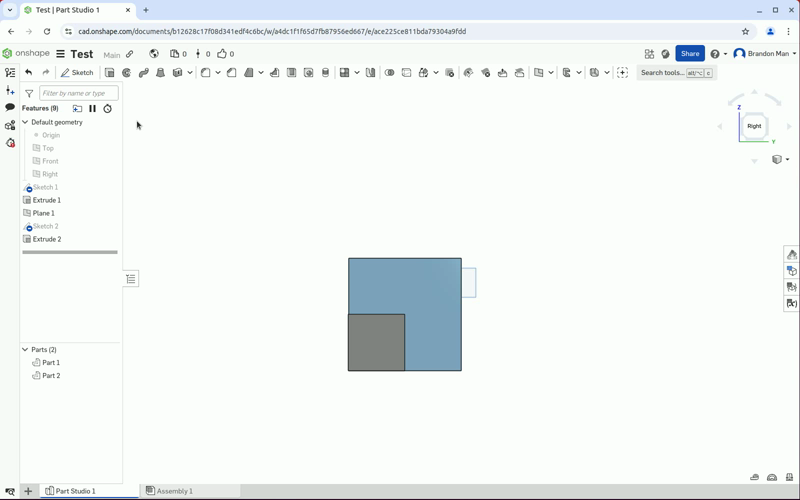
key(shift+h)
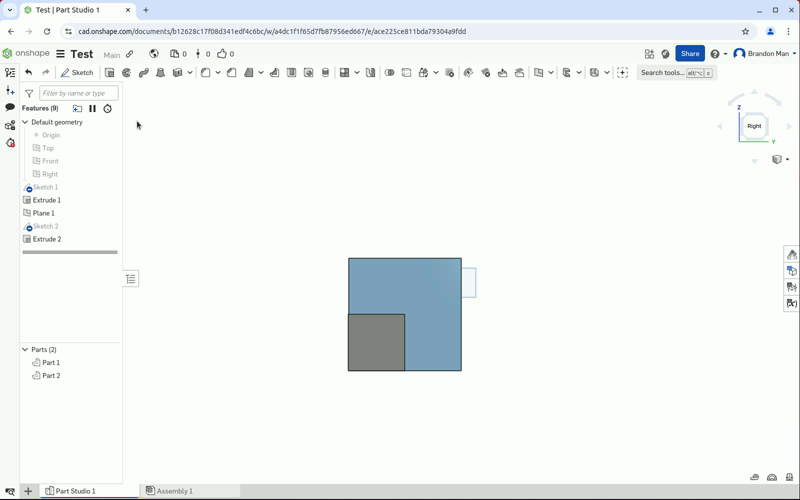
key(shift+h)
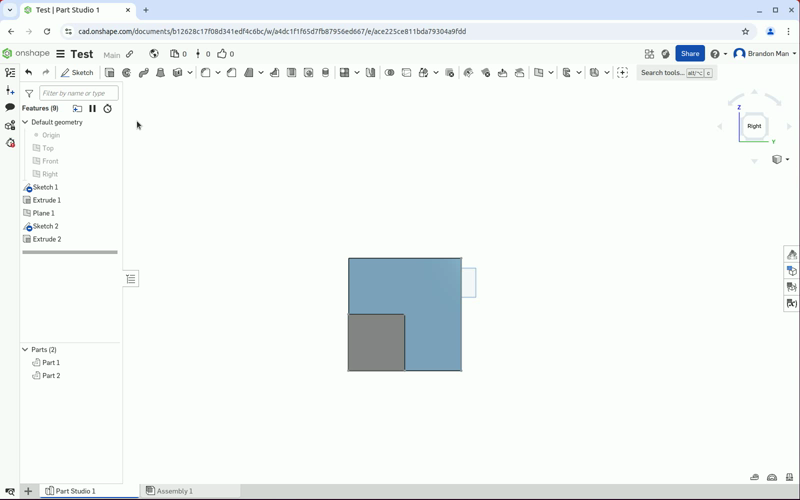
key(shift+7)
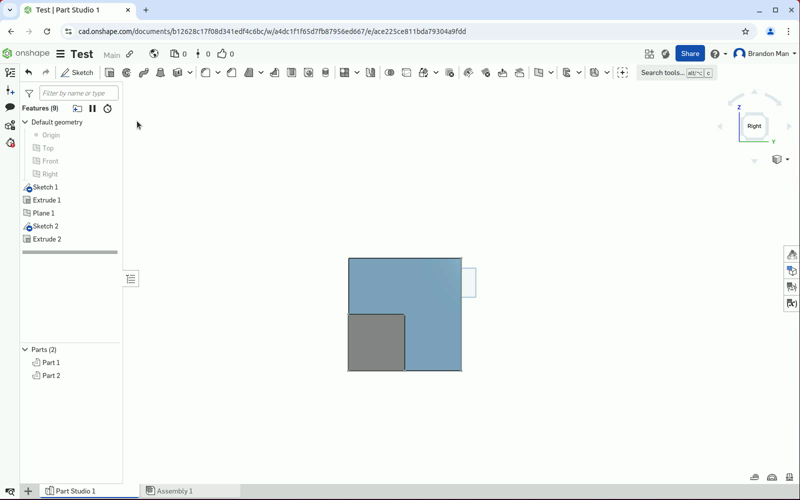
key(right, 2)
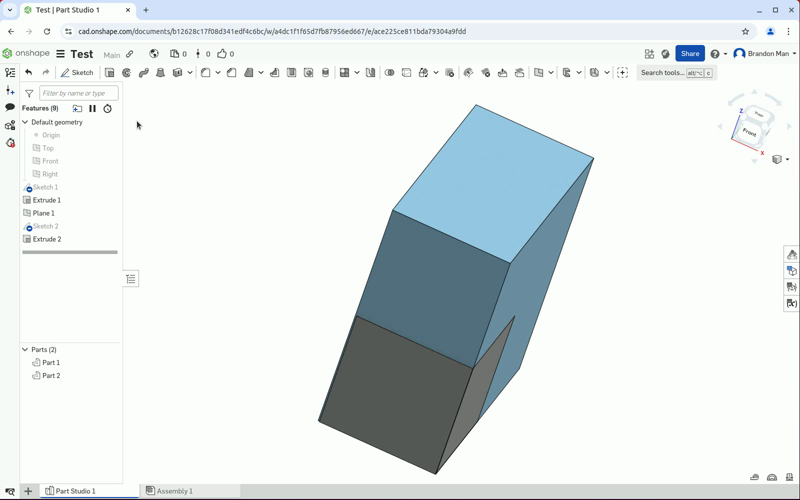
key(down, 2)
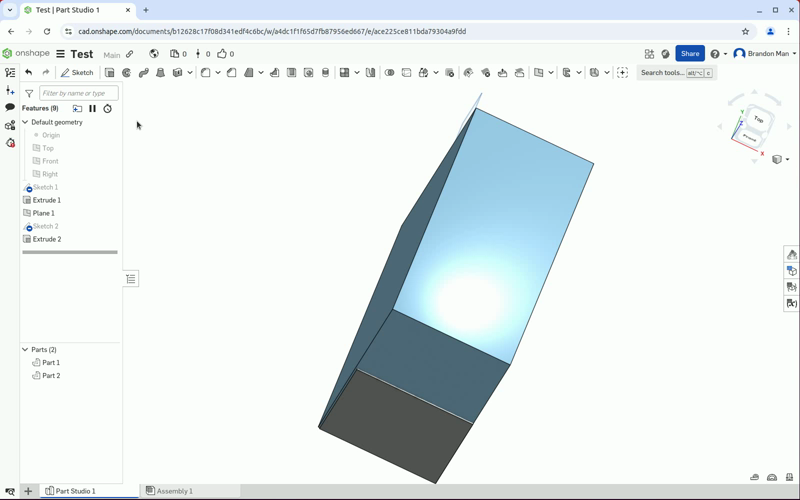
key(up, 2)
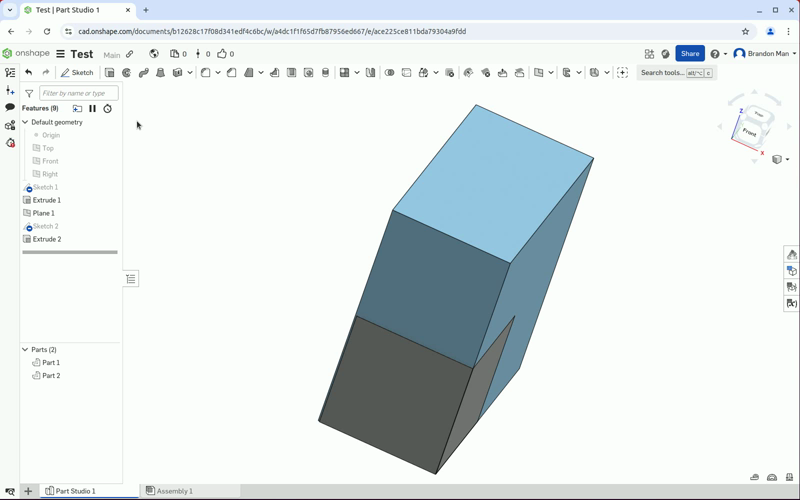
key(left, 2)
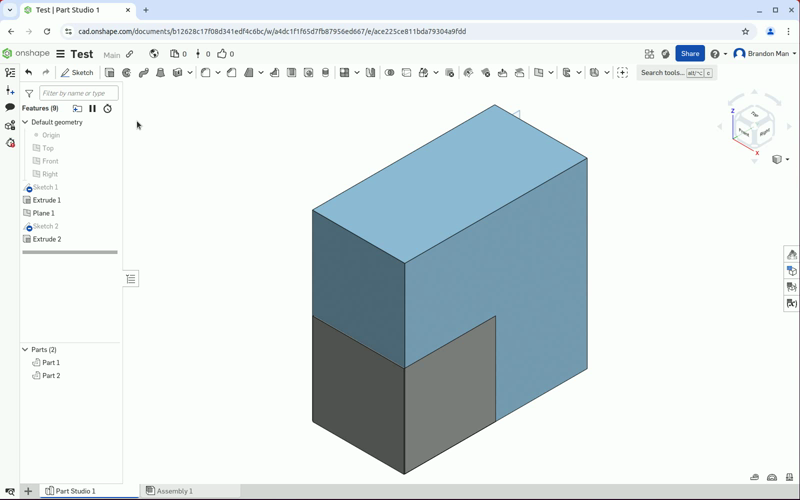
mouse_move(73, 189)
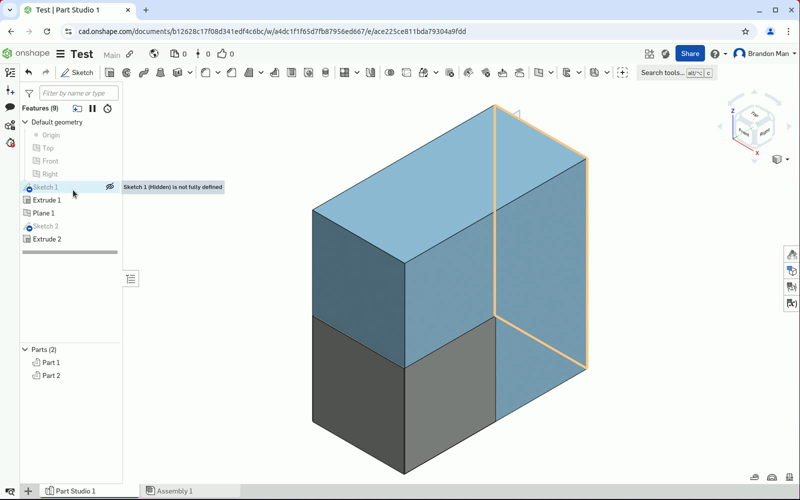
click(73, 189)